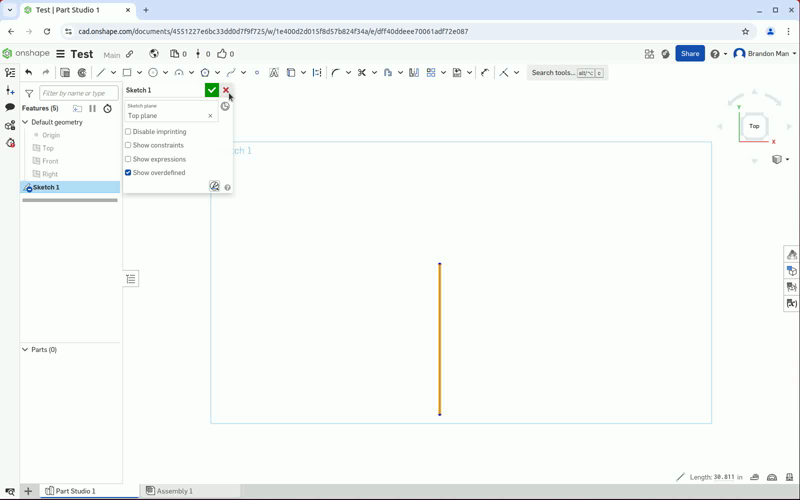
key(shift+h)
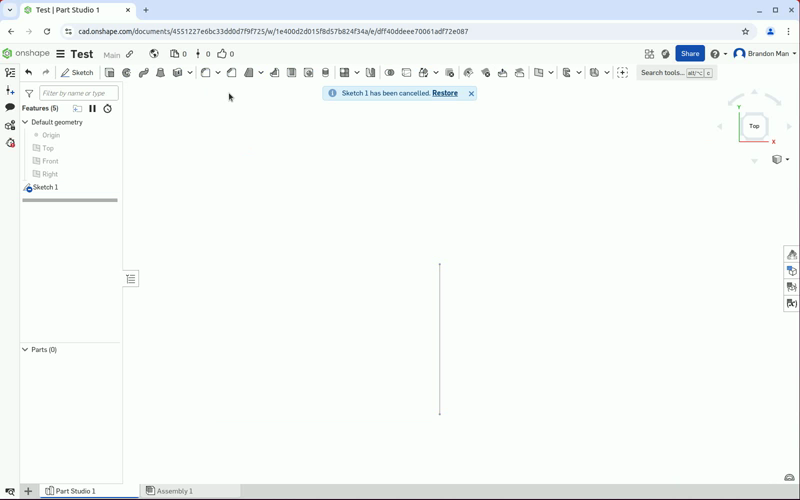
key(shift+s)
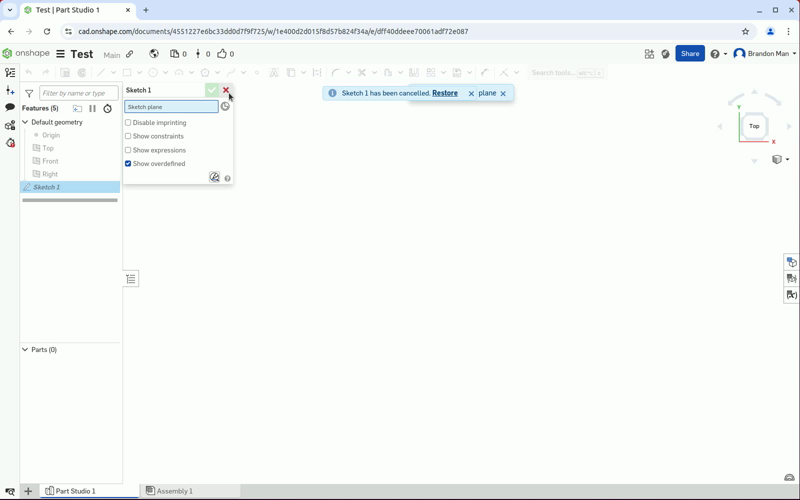
mouse_move(73, 150)
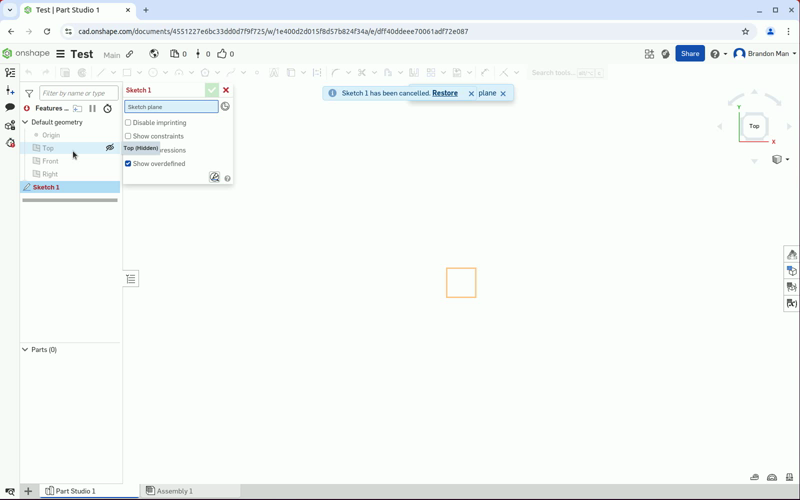
click(73, 150)
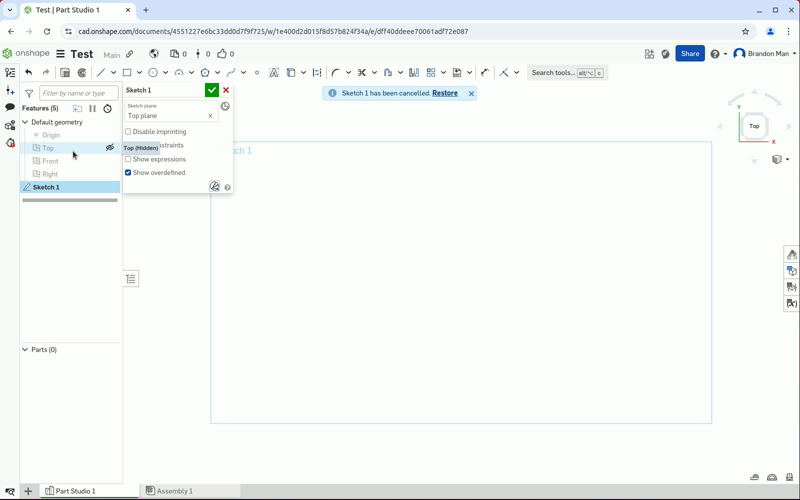
mouse_move(73, 352)
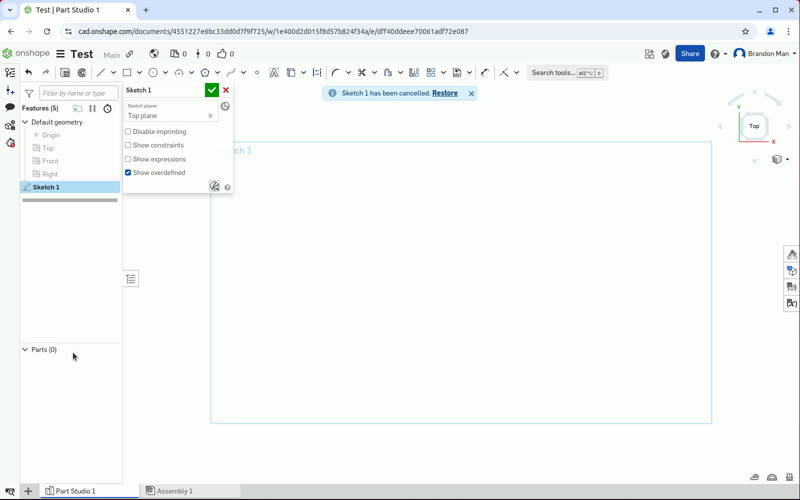
key(y)
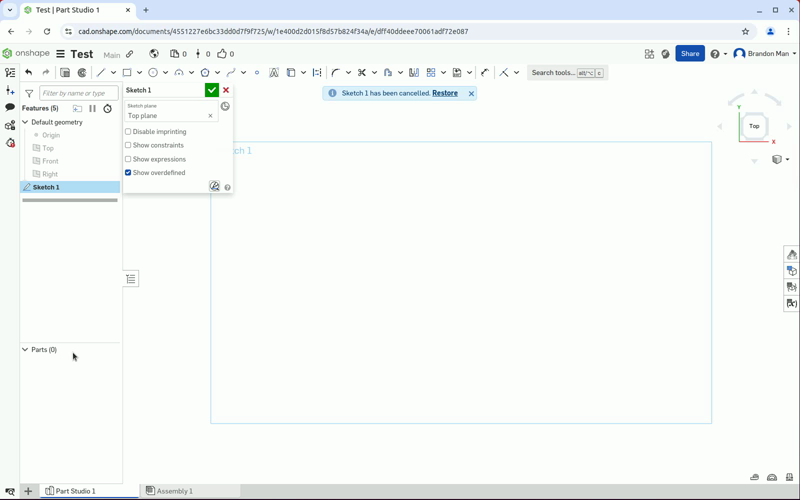
key(l)
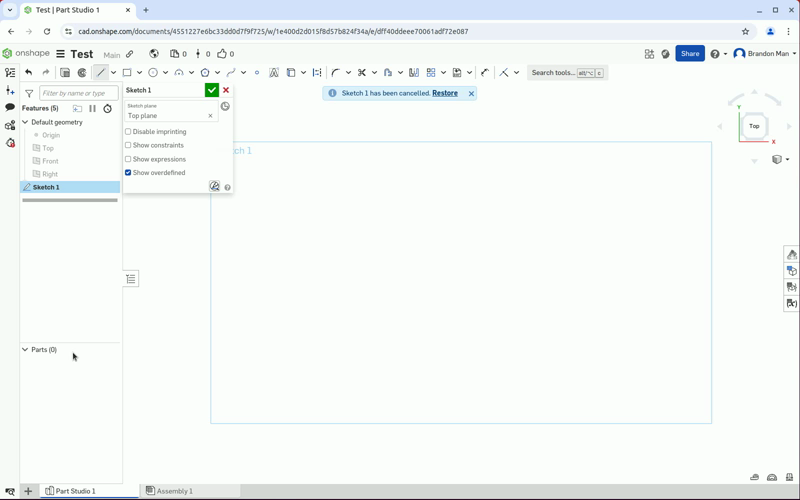
key_down(shift)
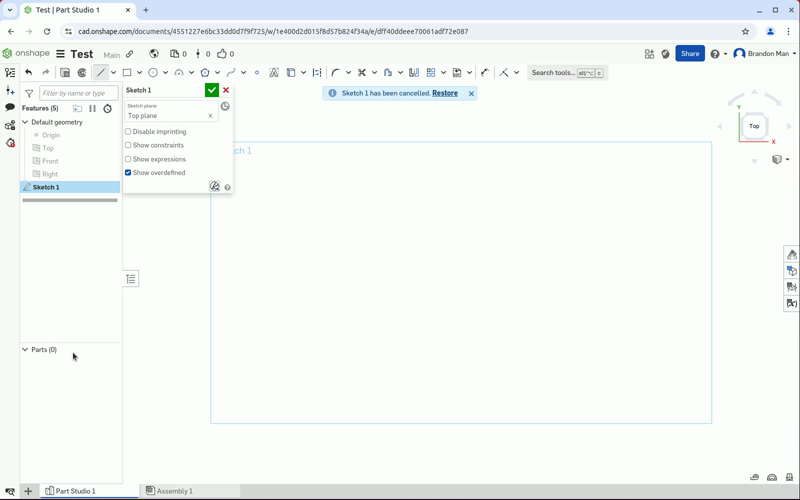
mouse_move(460, 282)
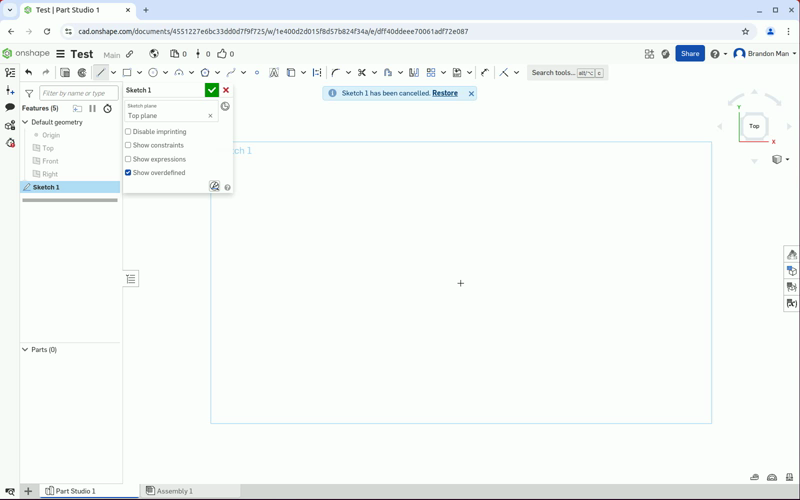
click(460, 282)
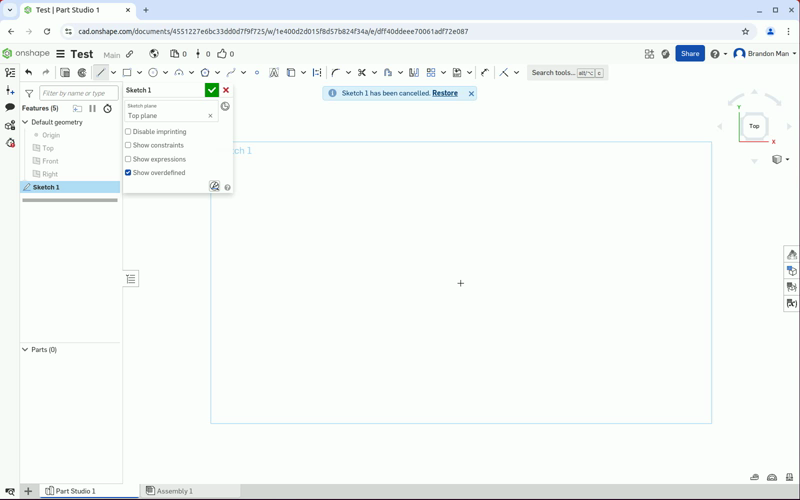
key_up(shift)
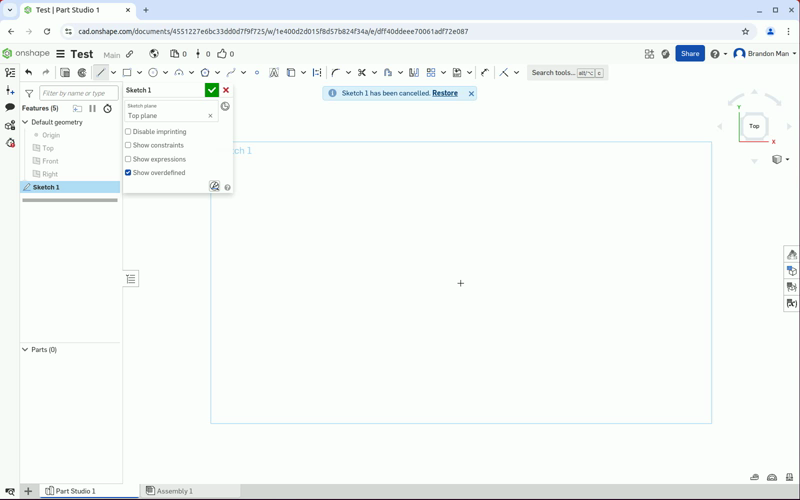
key_down(shift)
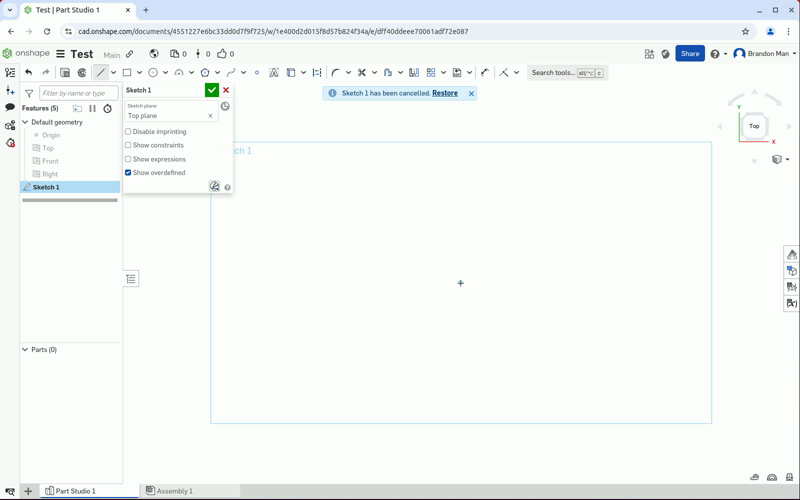
mouse_move(573, 282)
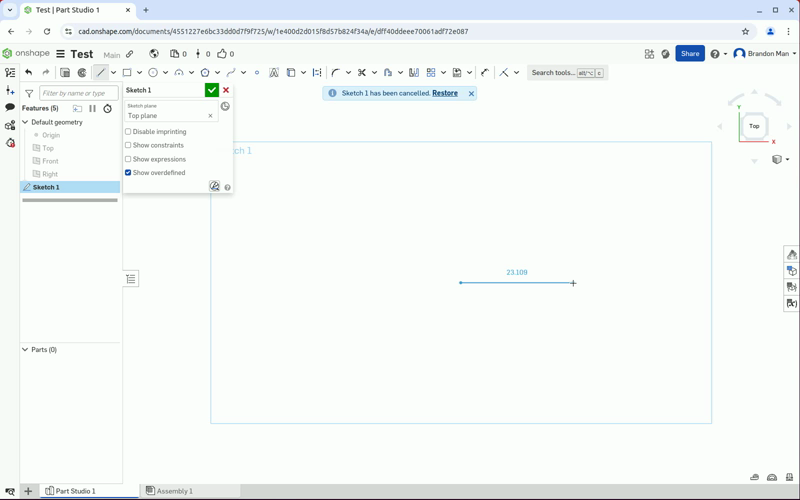
click(573, 282)
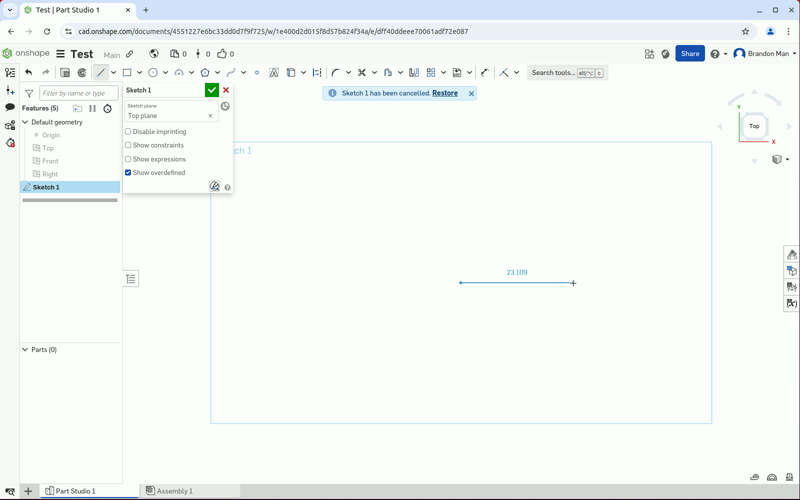
key_up(shift)
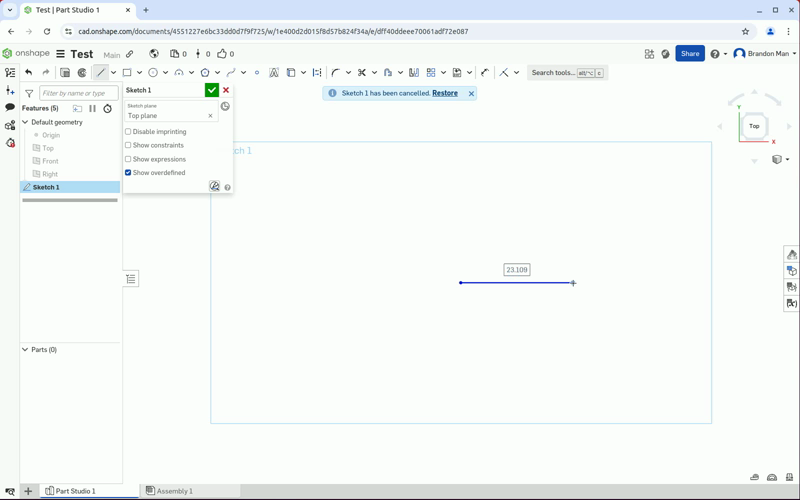
key_down(shift)
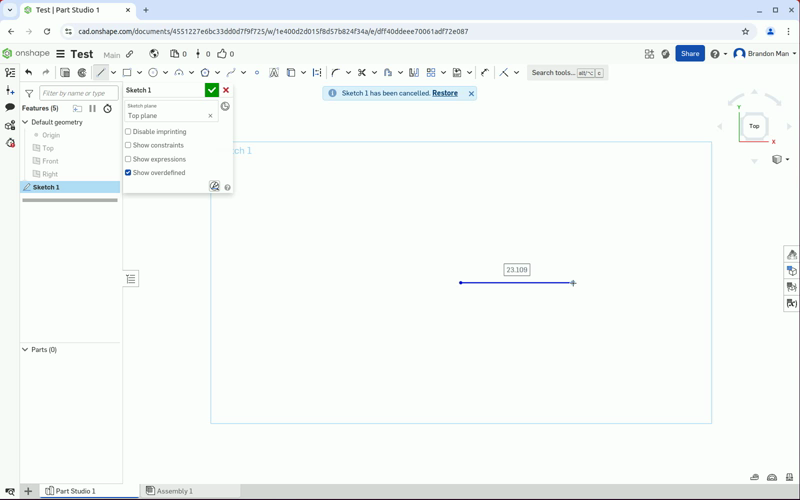
mouse_move(589, 282)
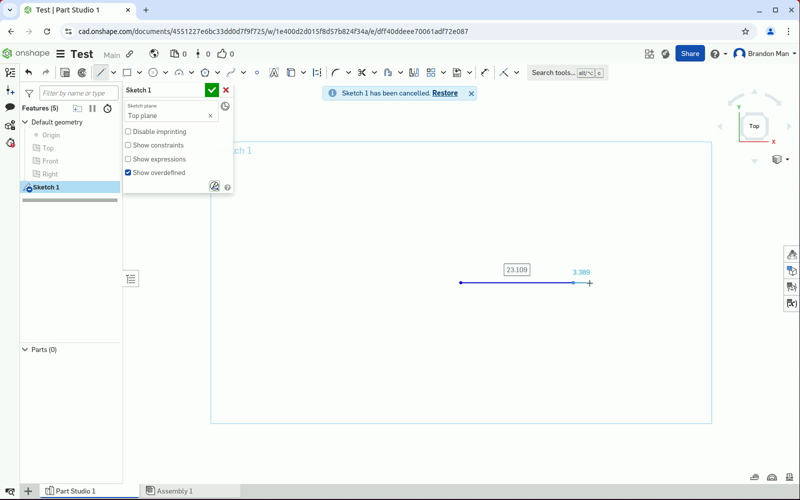
mouse_move(573, 227)
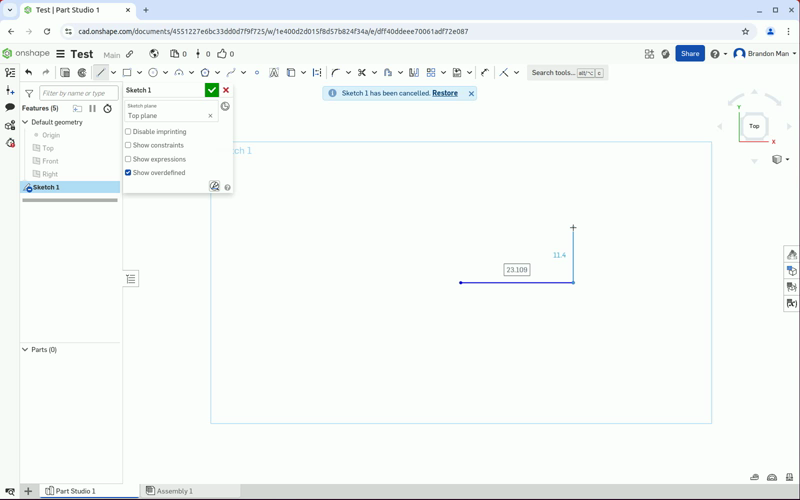
click(573, 227)
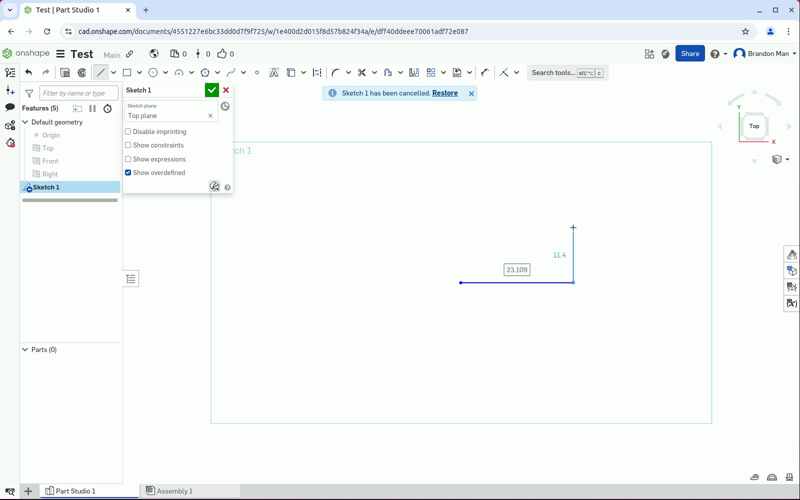
key_up(shift)
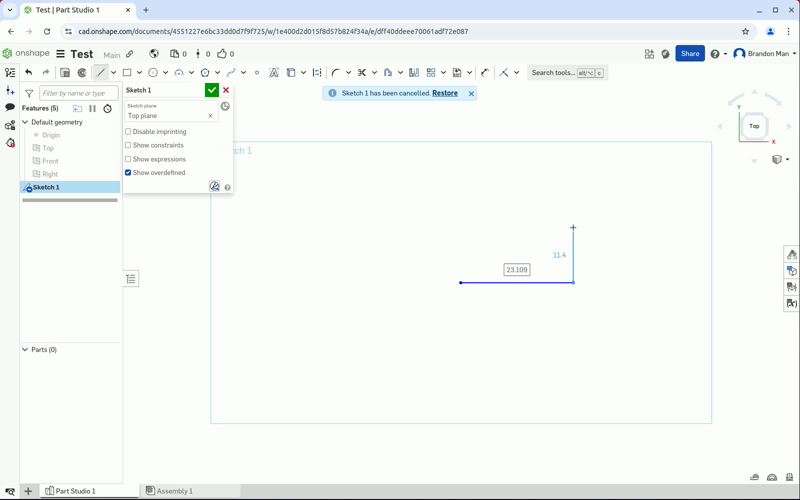
key_down(shift)
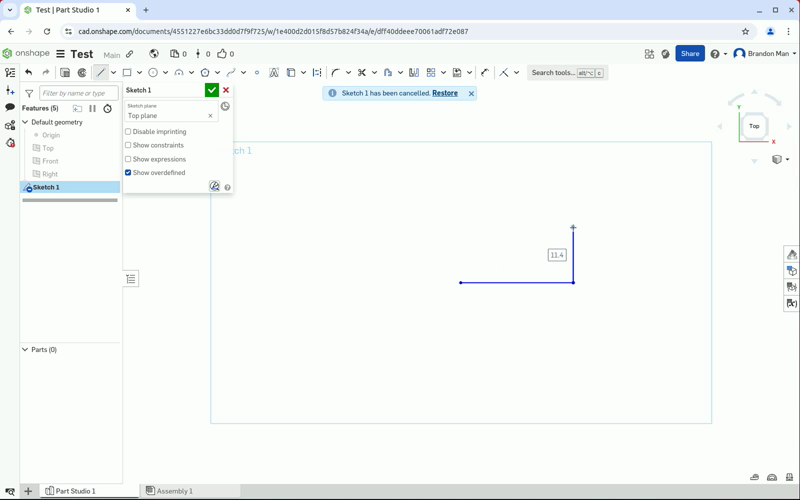
mouse_move(460, 227)
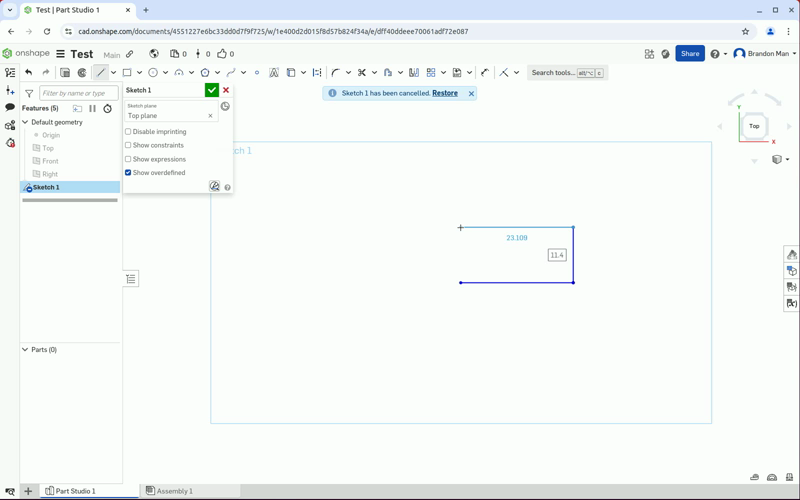
click(460, 227)
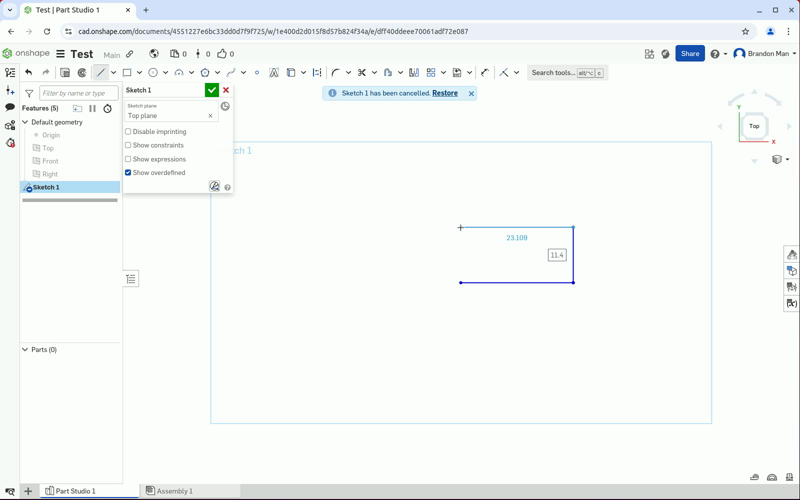
key_up(shift)
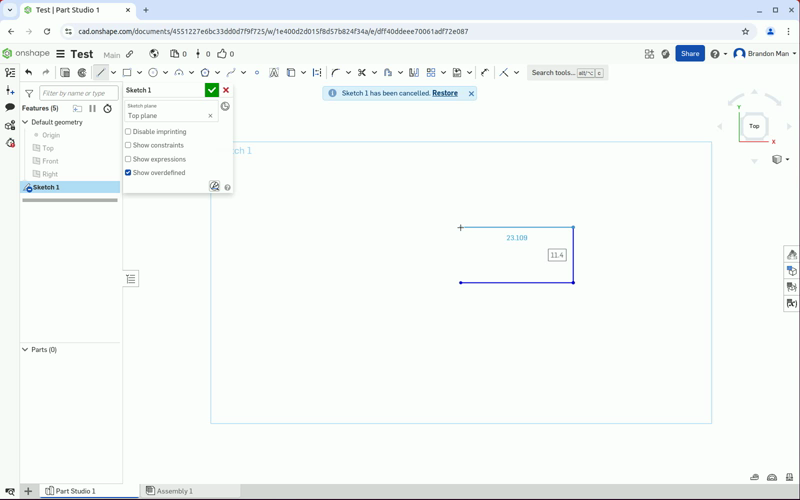
mouse_move(490, 227)
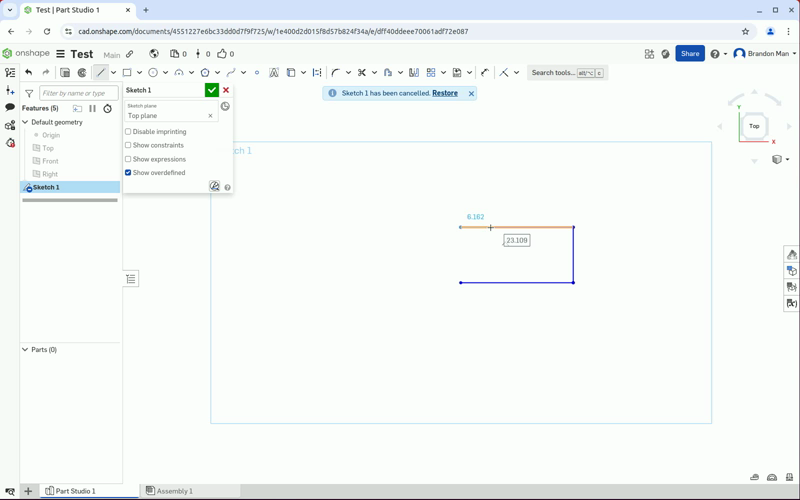
key_down(shift)
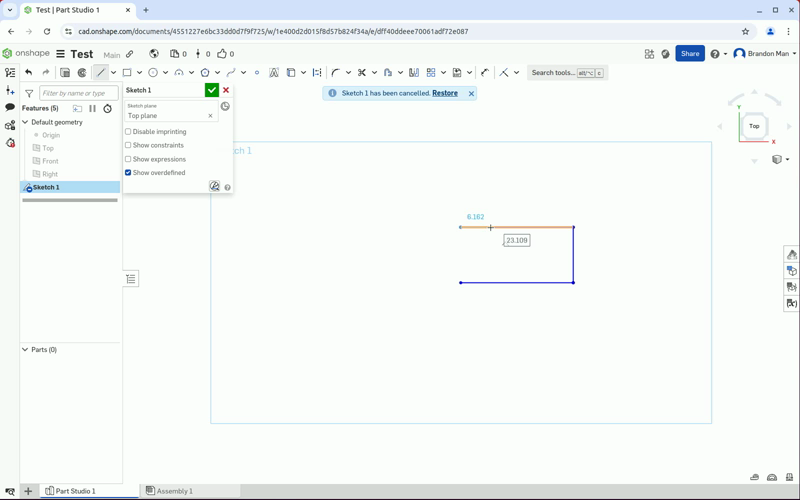
mouse_move(460, 282)
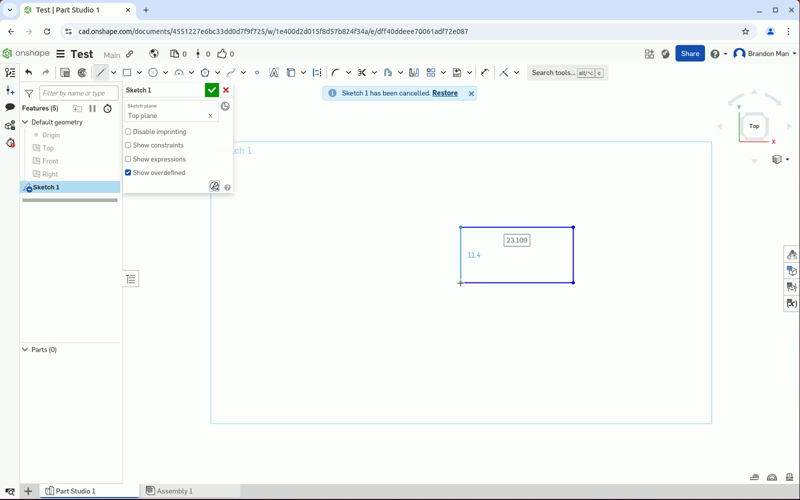
key_up(shift)
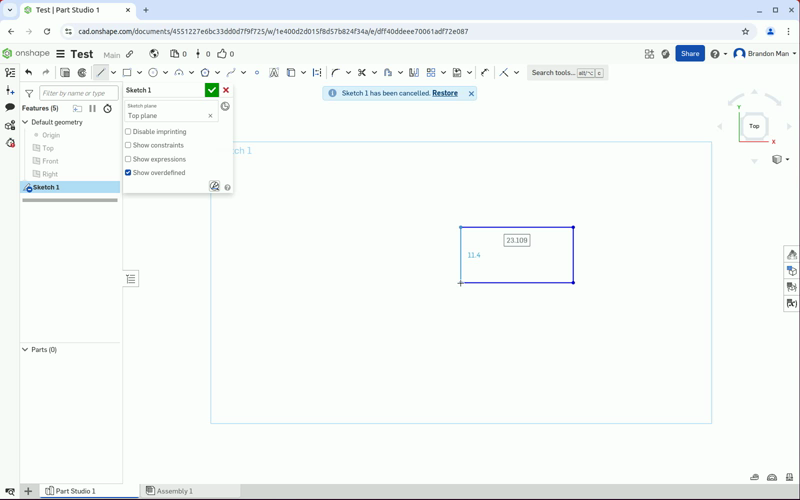
click(460, 282)
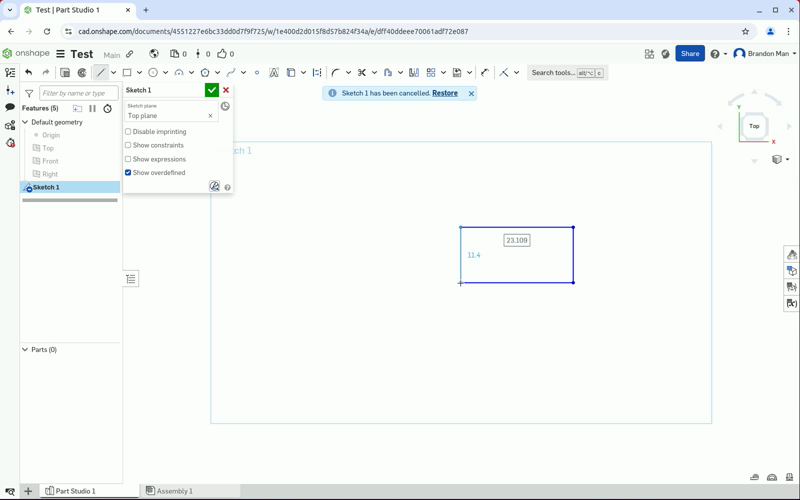
key(esc)
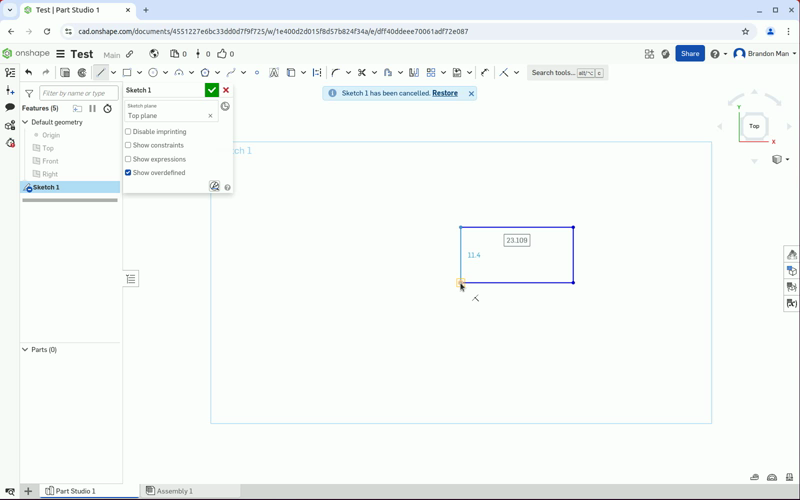
mouse_move(535, 256)
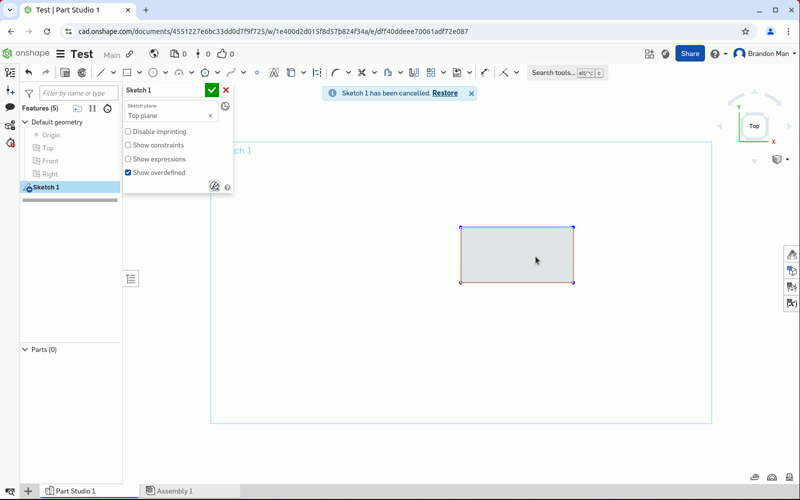
click(535, 256)
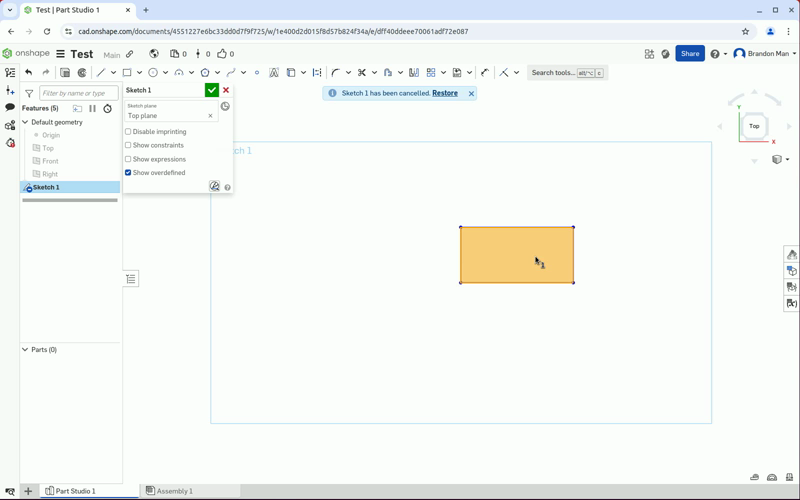
mouse_move(73, 352)
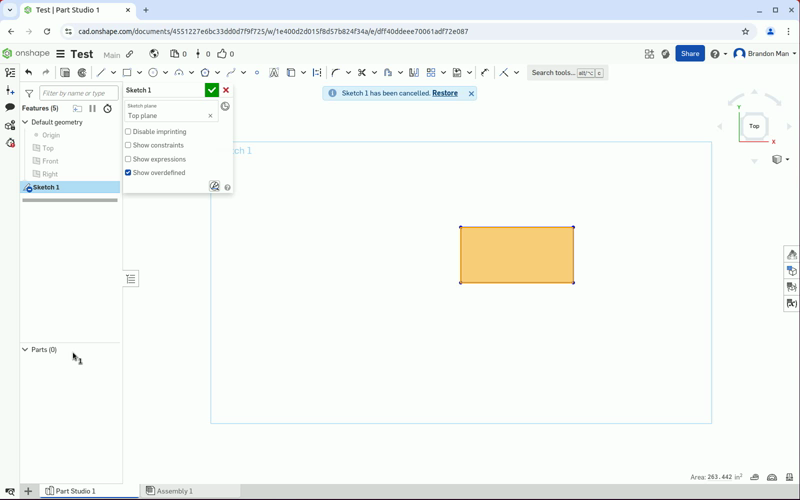
key(shift+y)
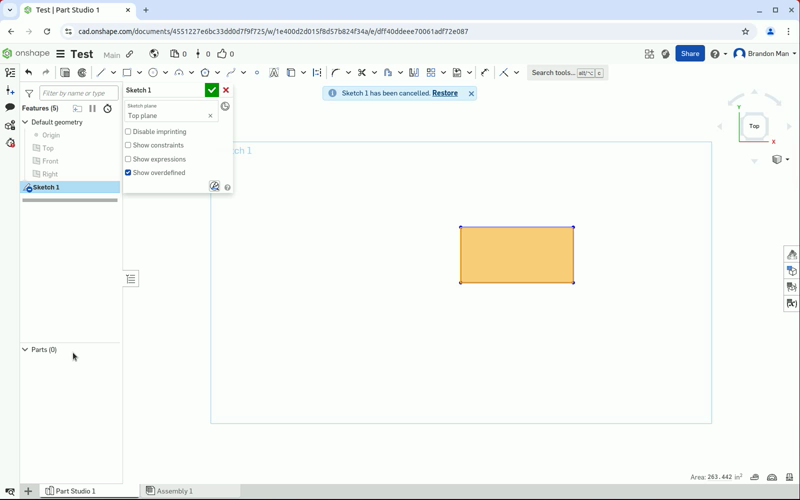
key(shift+e)
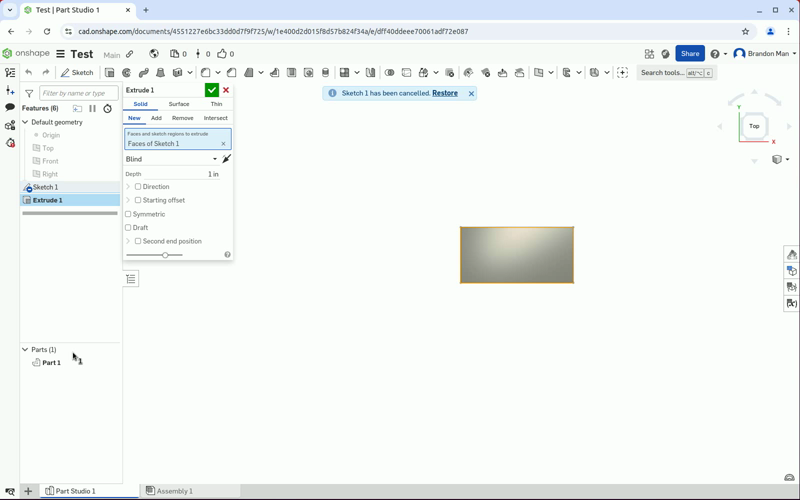
mouse_move(143, 106)
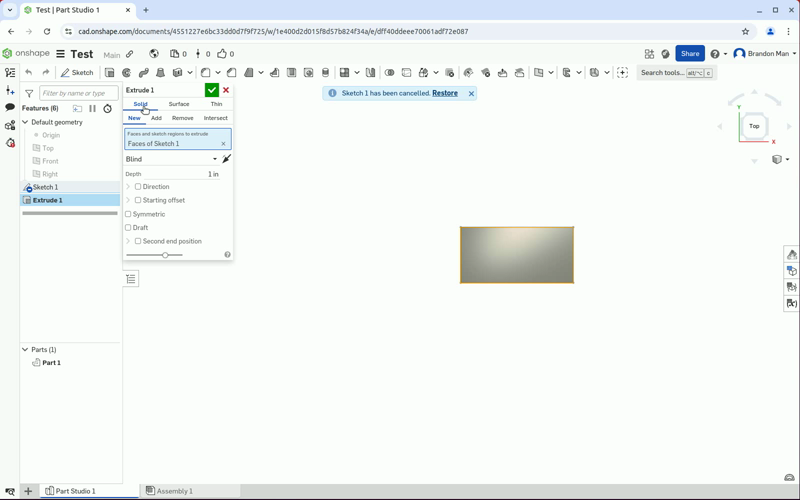
click(143, 106)
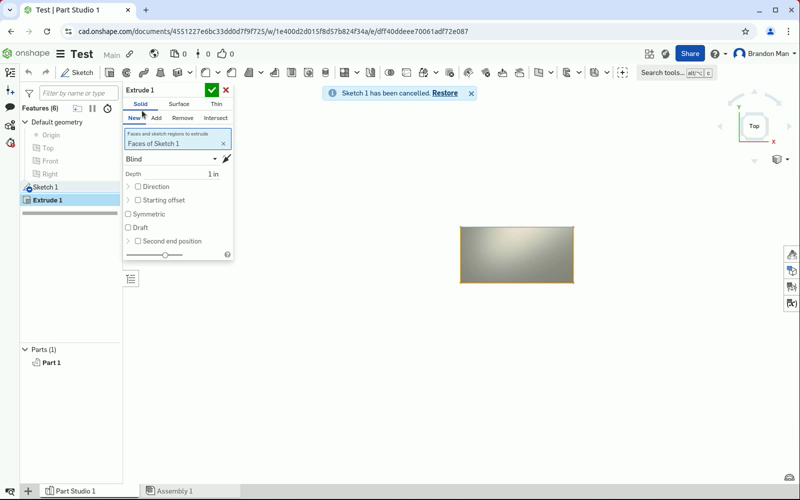
mouse_move(137, 120)
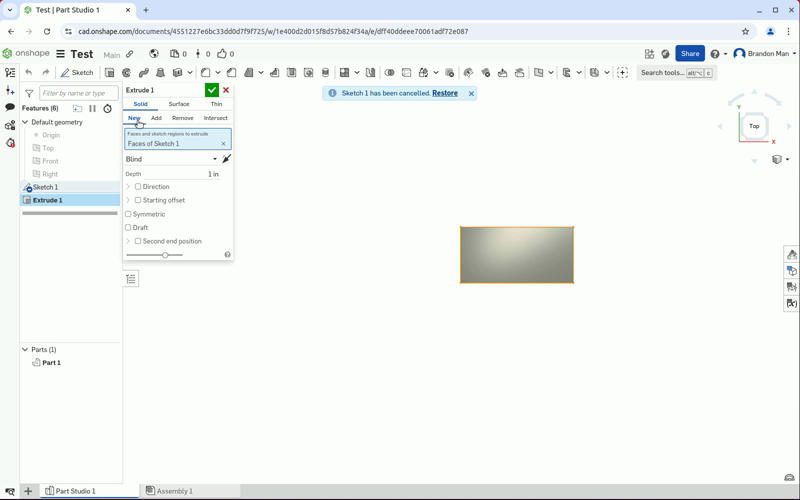
click(137, 120)
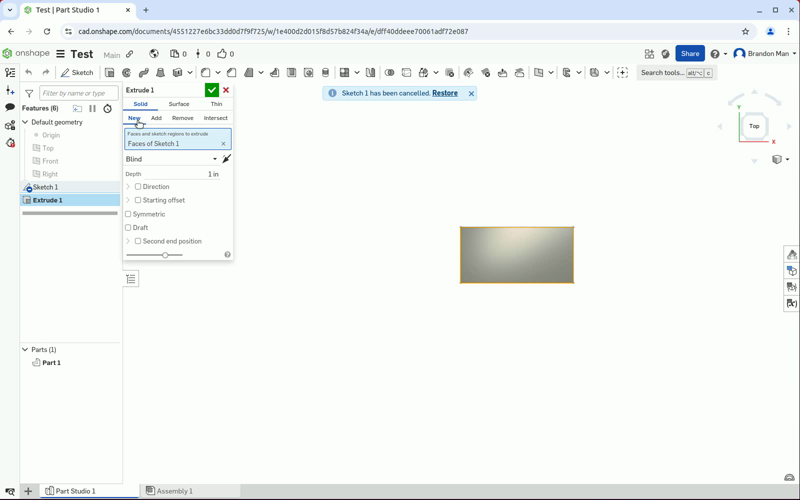
key(tab, 4)
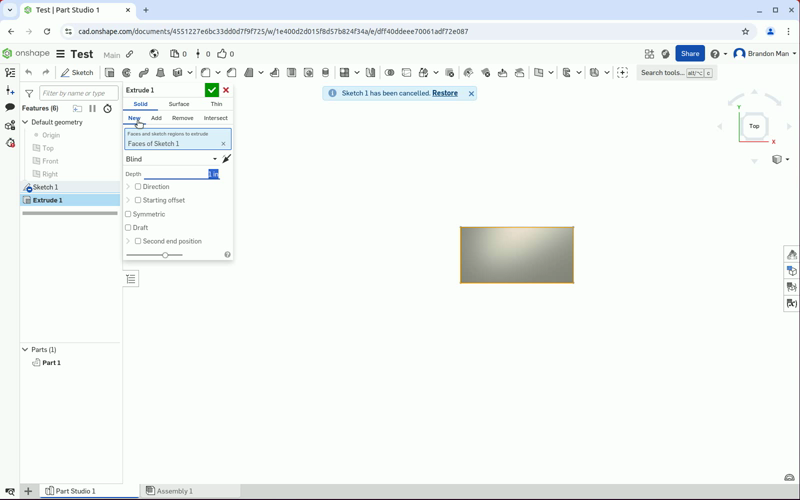
text(3.851)
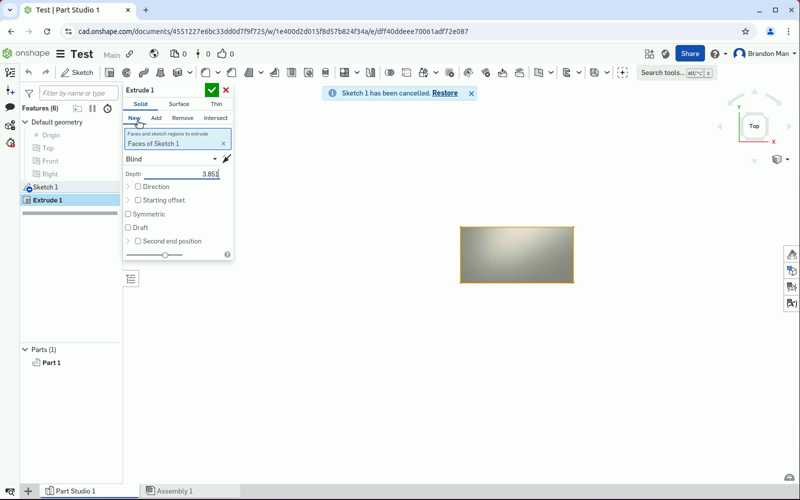
key(enter)
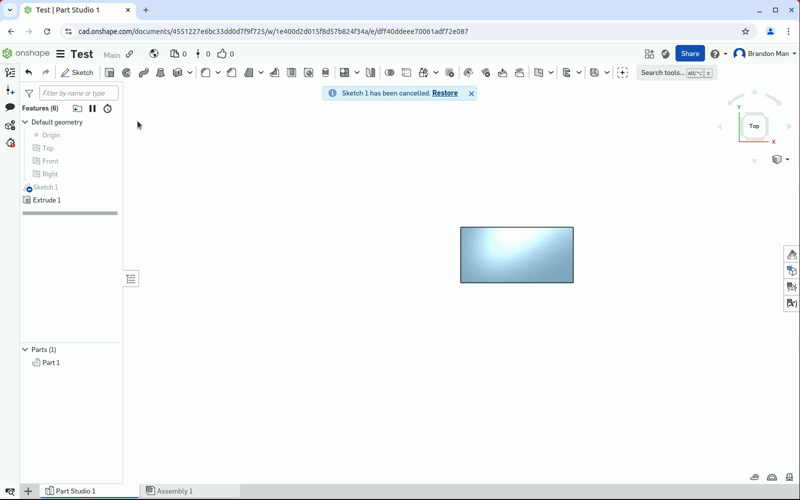
key(shift+h)
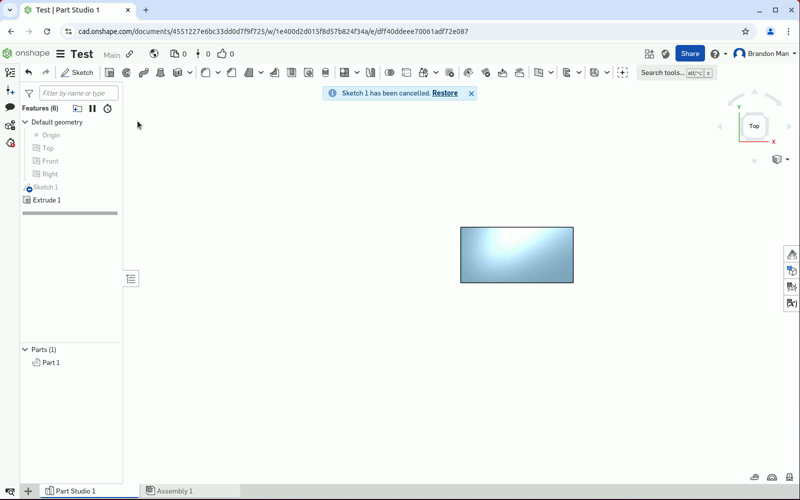
key(shift+h)
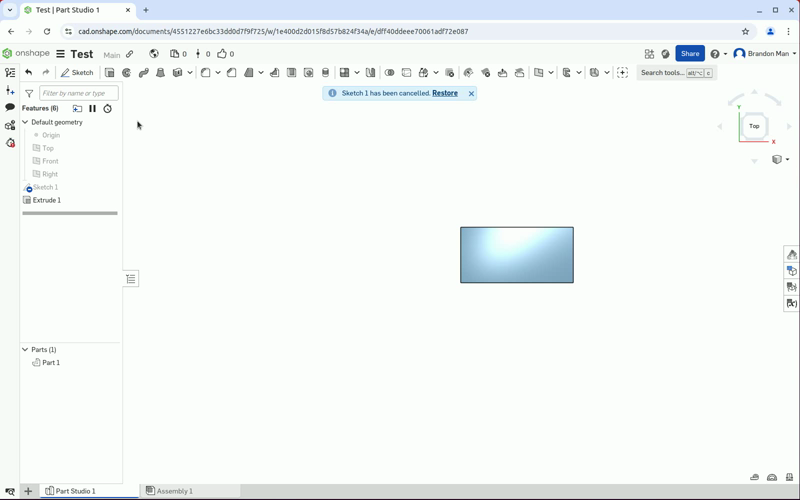
mouse_move(73, 189)
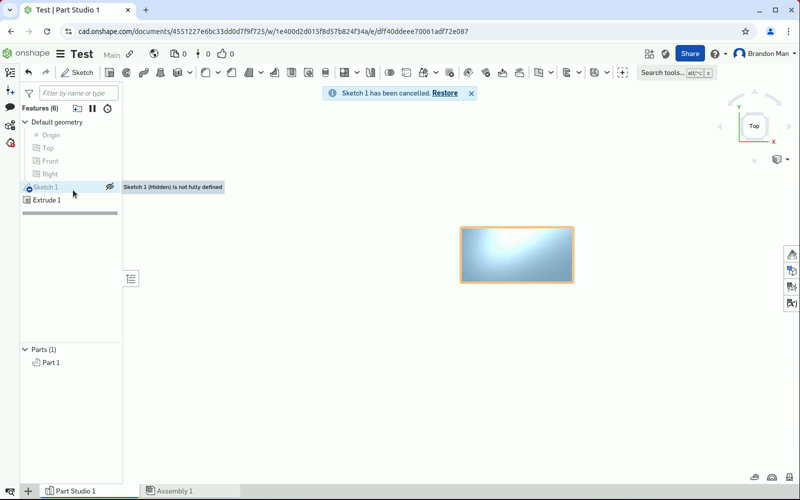
click(73, 189)
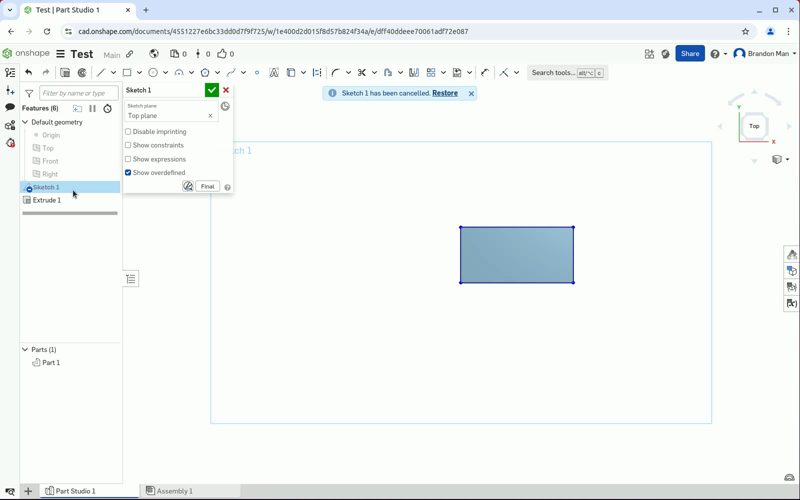
mouse_move(229, 92)
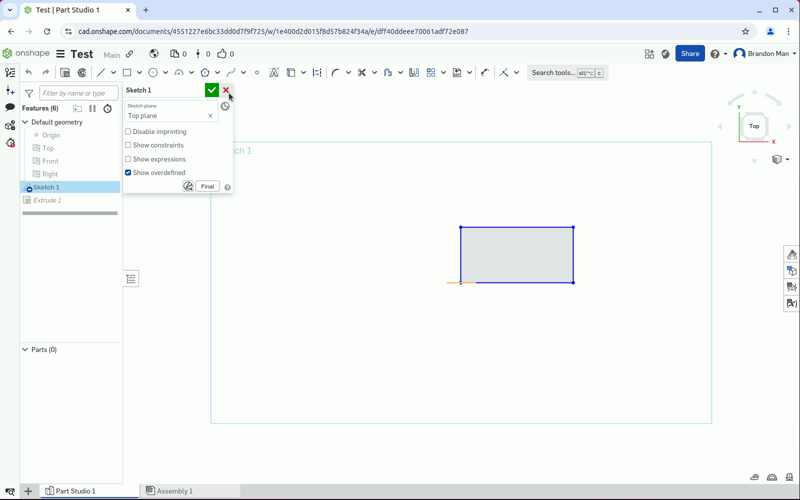
click(229, 92)
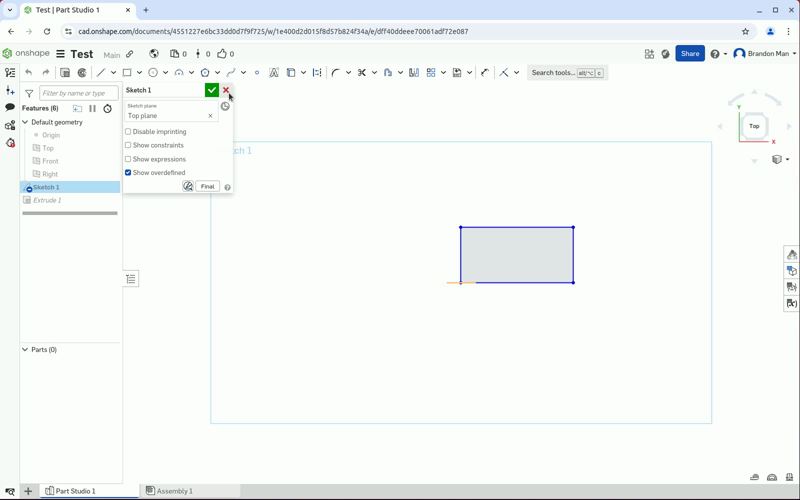
key(shift+s)
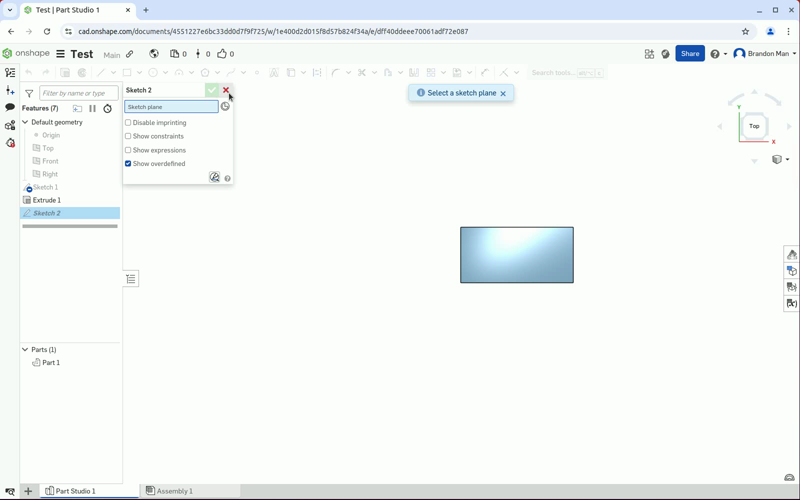
mouse_move(73, 150)
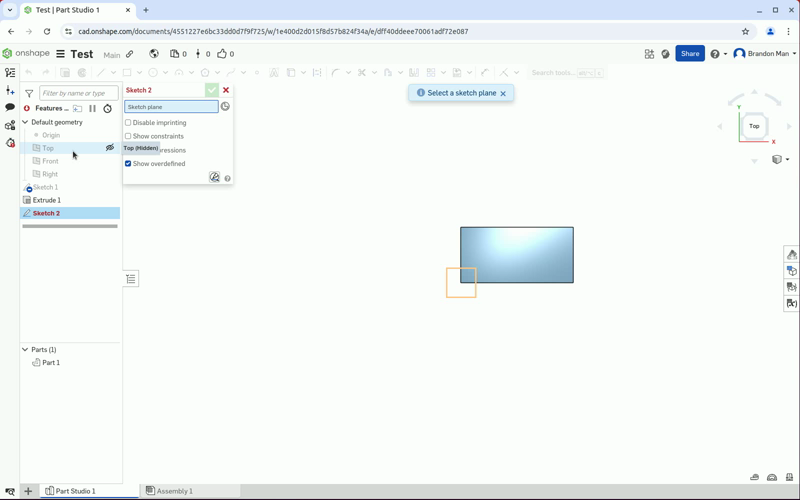
click(73, 150)
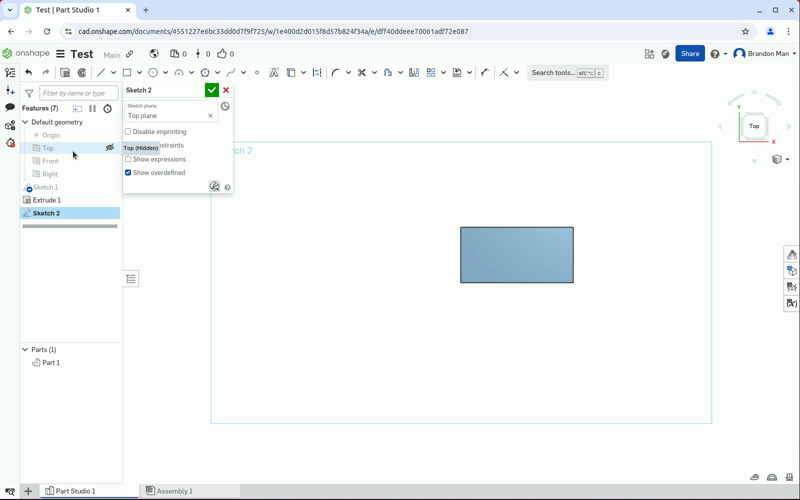
mouse_move(73, 352)
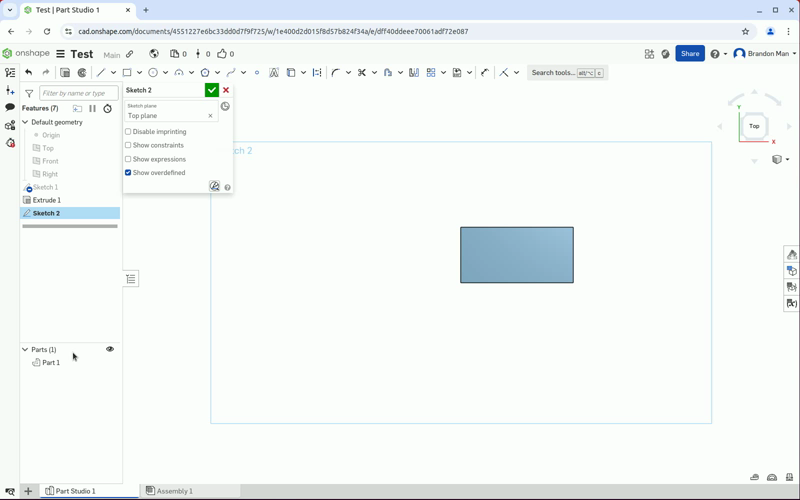
key(y)
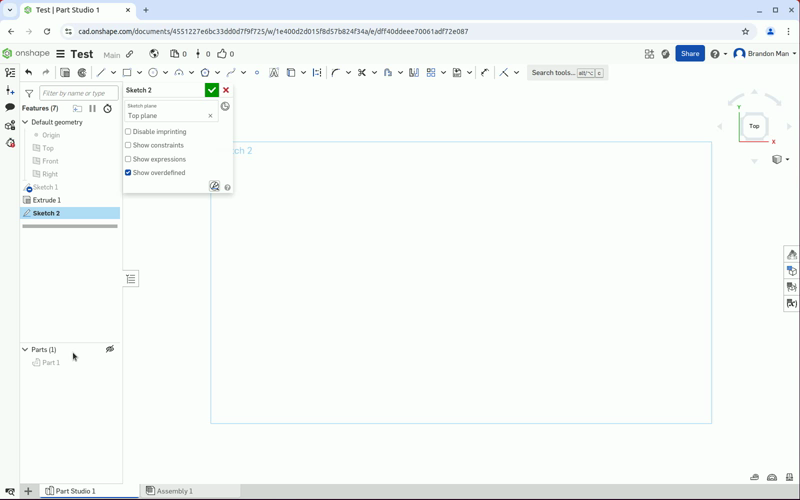
key(l)
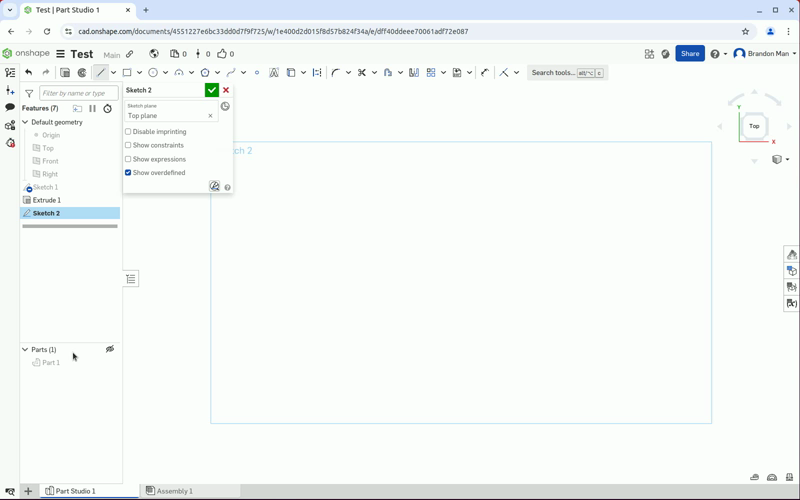
key_down(shift)
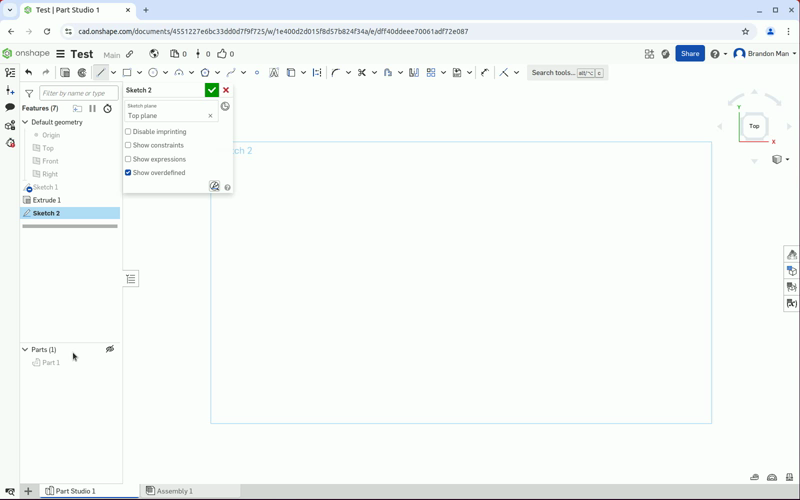
mouse_move(558, 282)
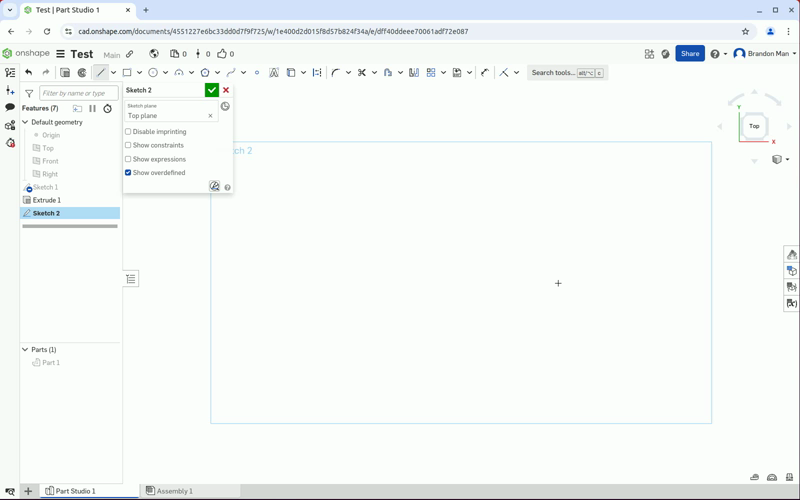
click(558, 282)
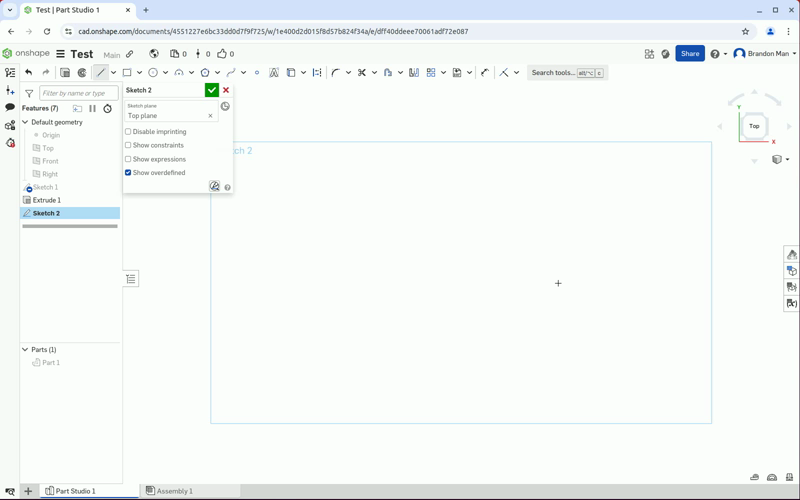
key_up(shift)
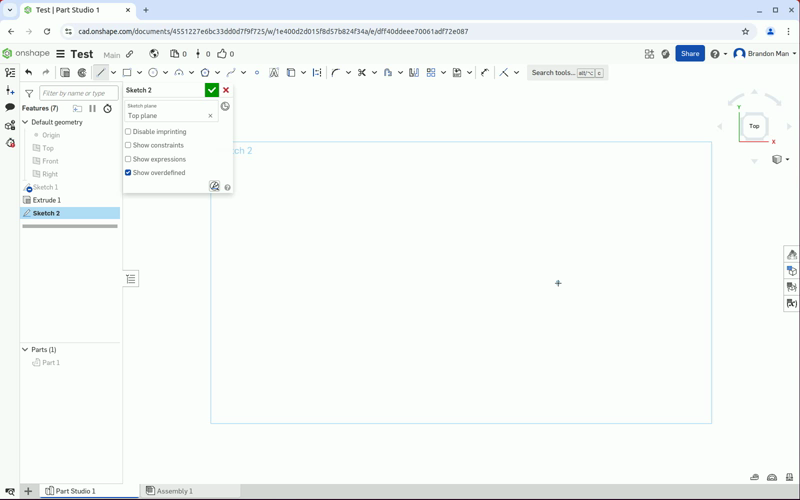
key_down(shift)
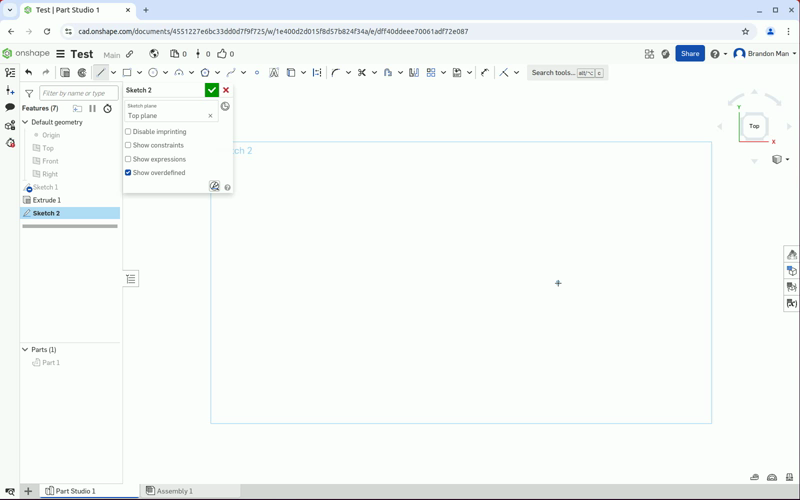
mouse_move(588, 282)
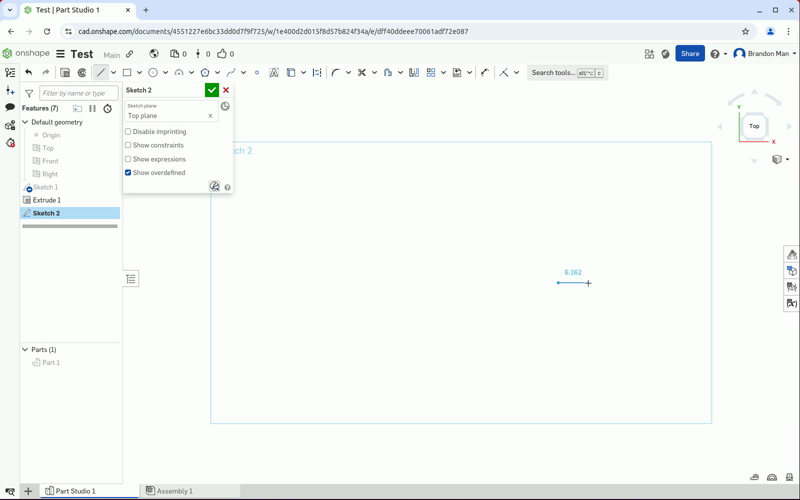
mouse_move(574, 282)
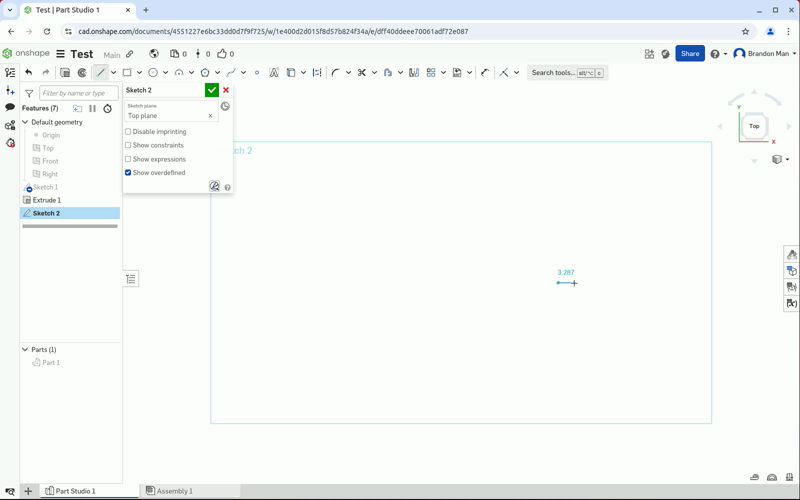
click(574, 282)
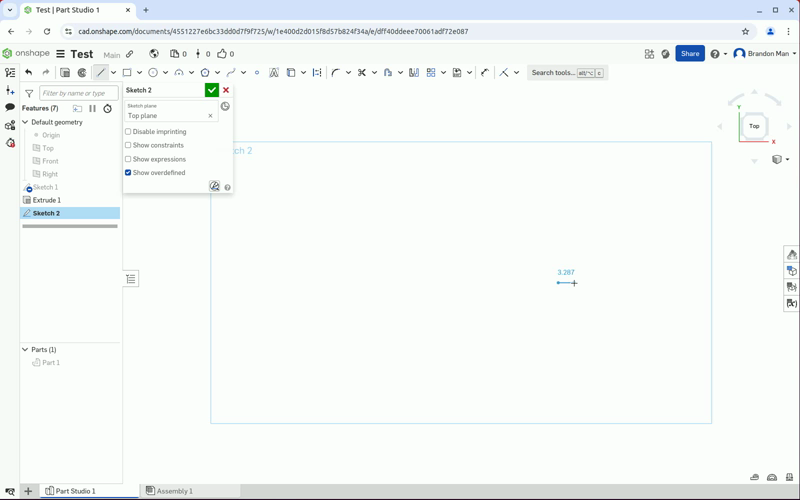
key_up(shift)
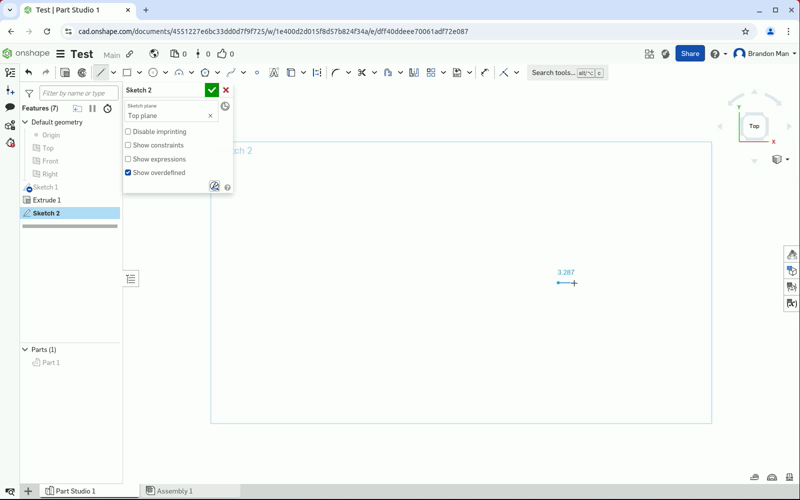
key_down(shift)
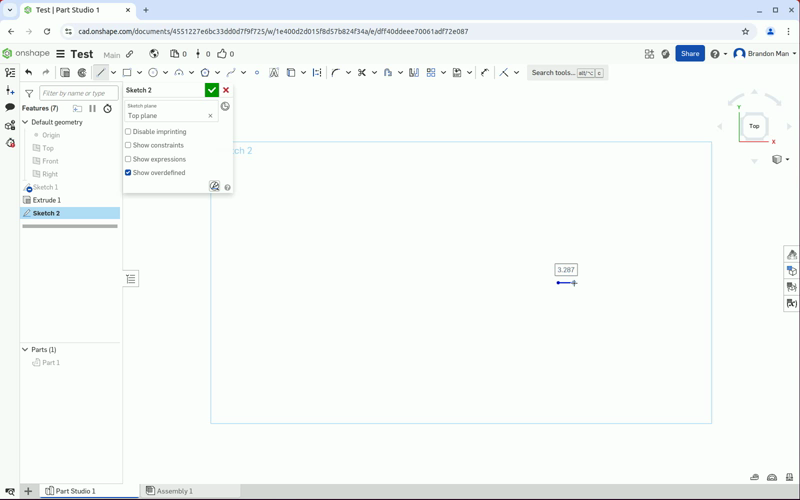
mouse_move(589, 282)
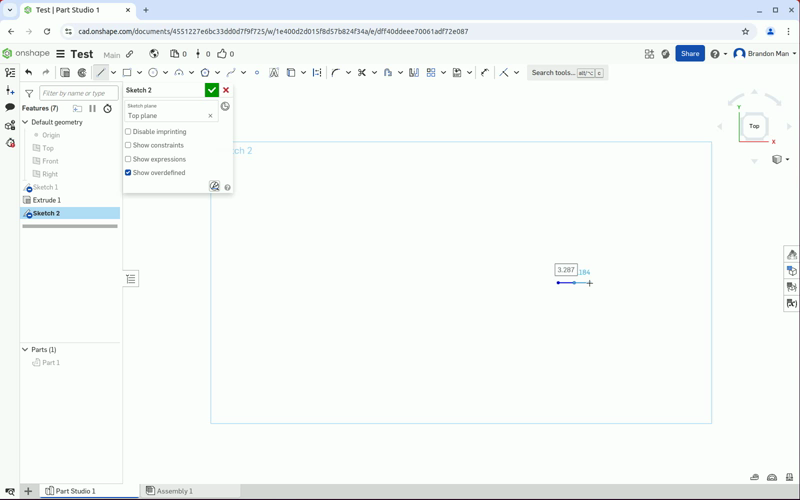
mouse_move(574, 244)
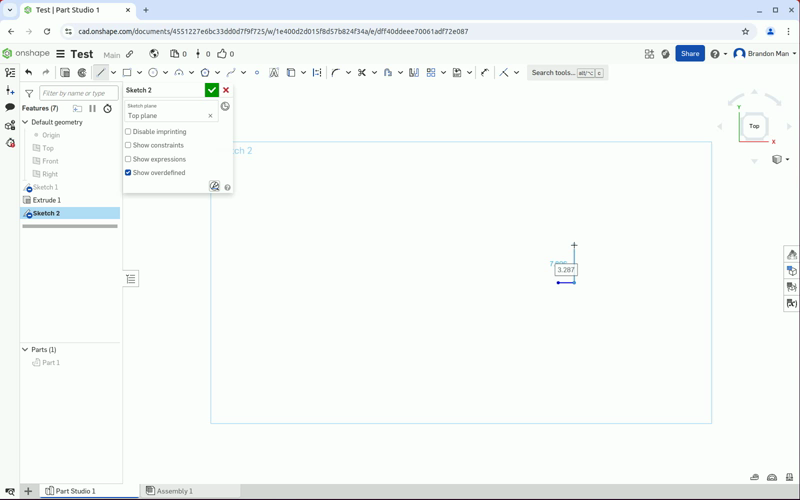
click(574, 244)
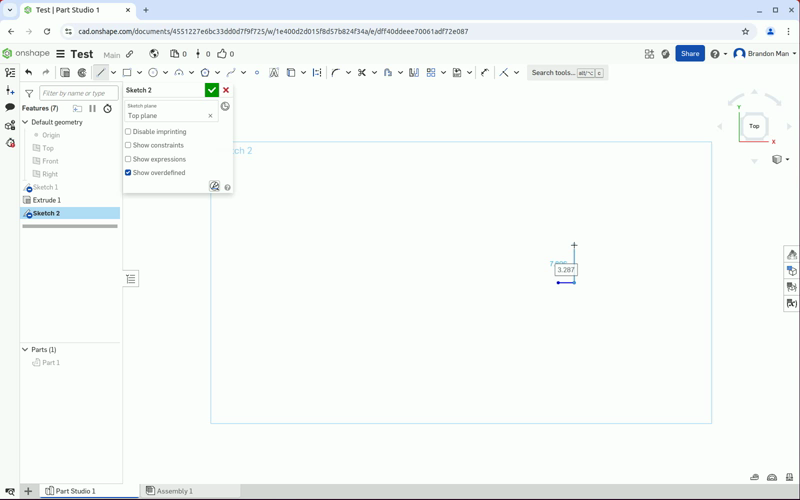
key_up(shift)
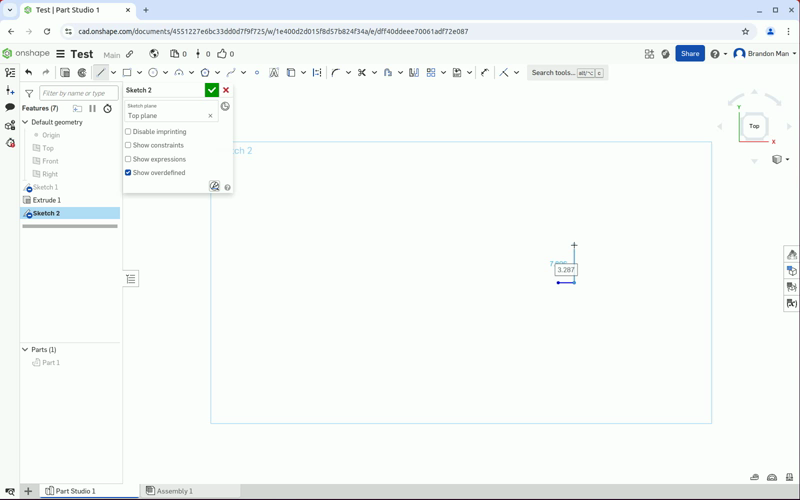
key_down(shift)
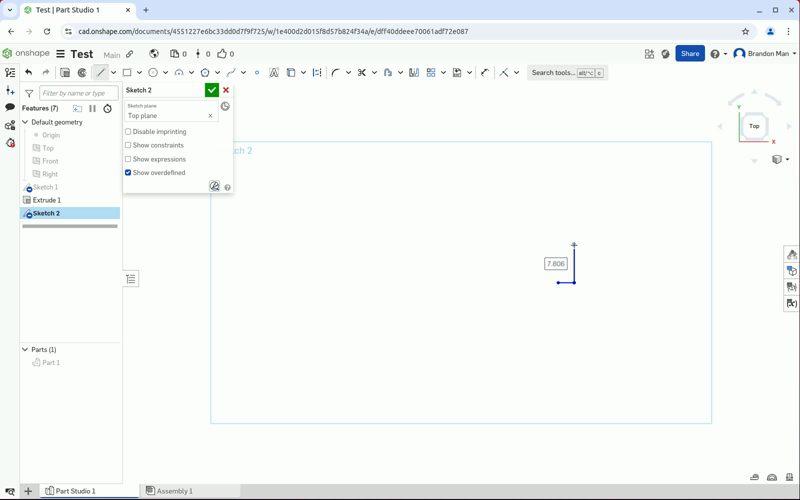
mouse_move(589, 244)
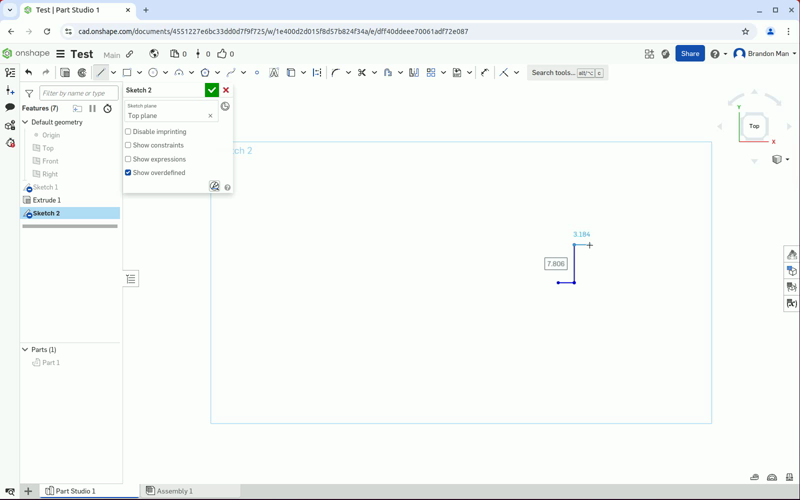
mouse_move(558, 244)
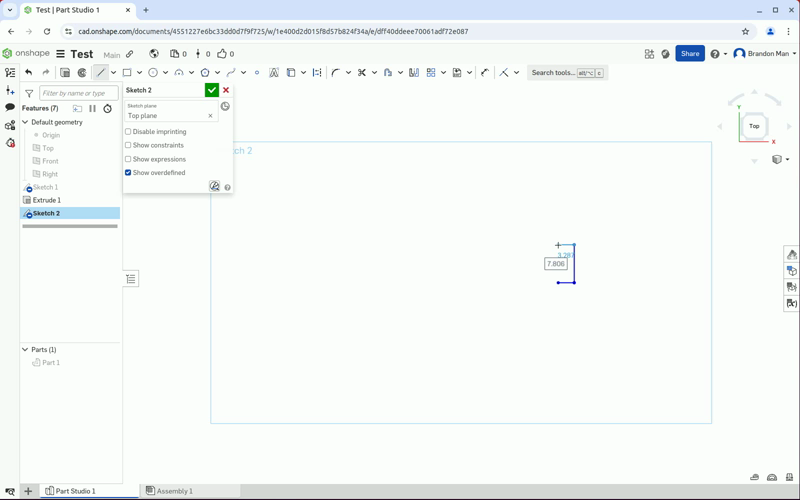
click(558, 244)
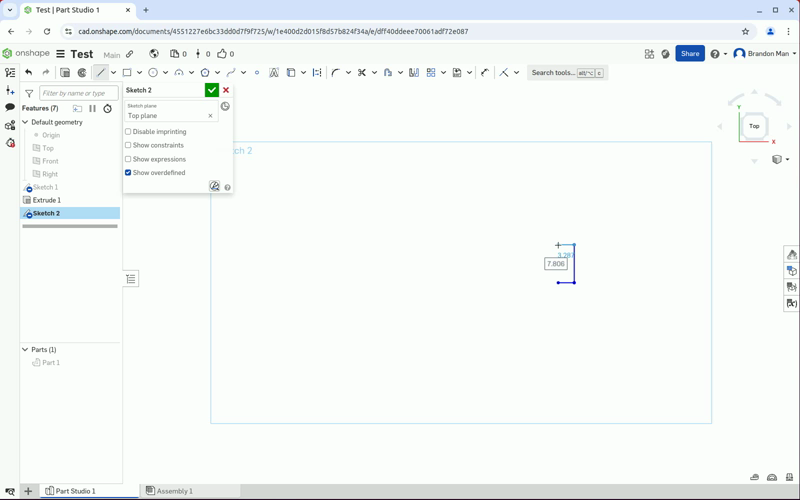
key_up(shift)
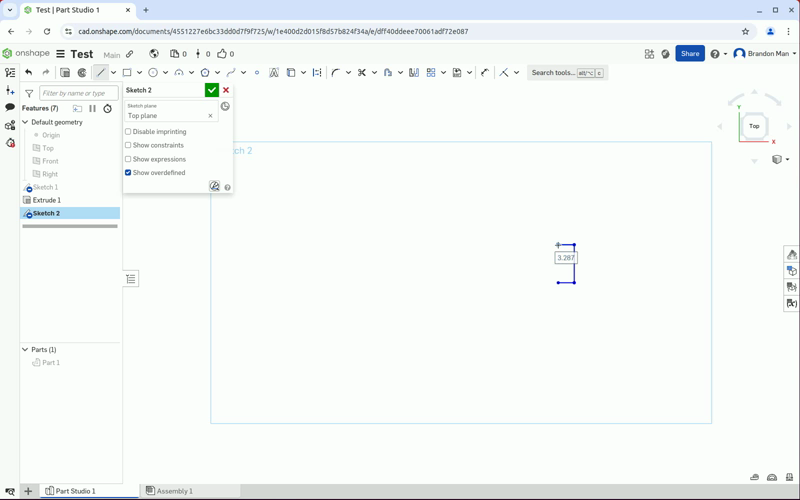
mouse_move(588, 244)
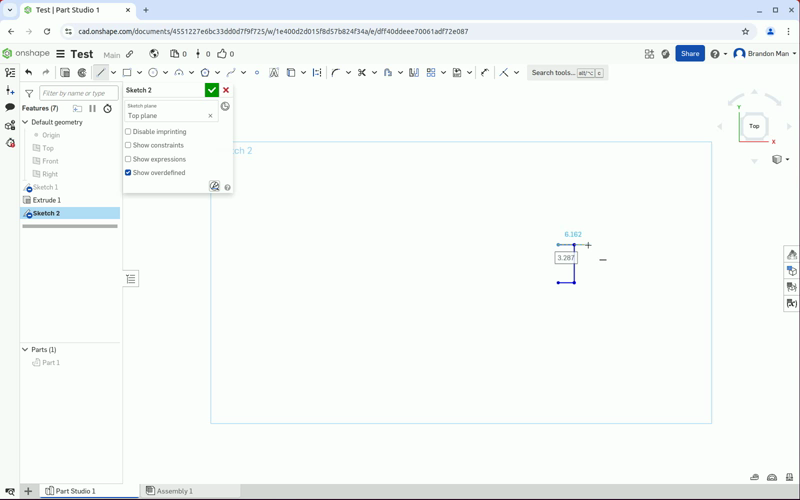
key_down(shift)
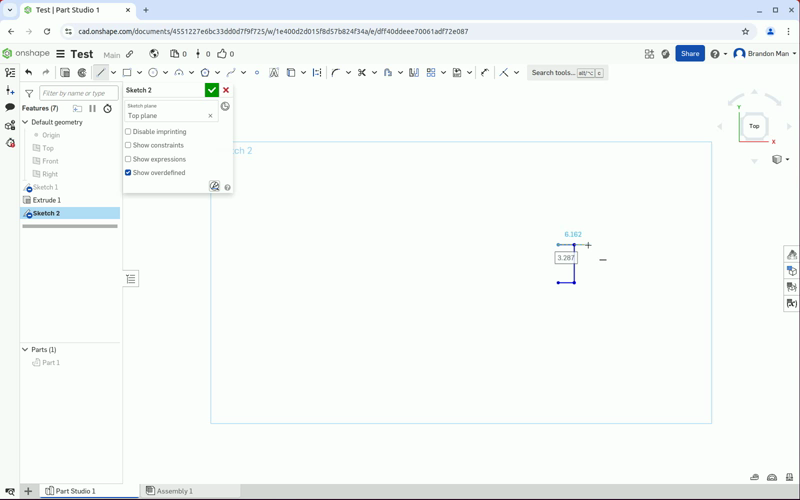
mouse_move(558, 282)
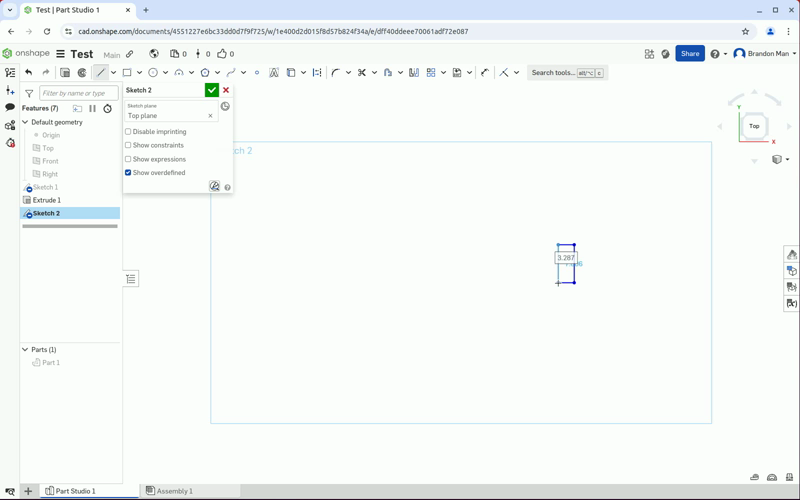
key_up(shift)
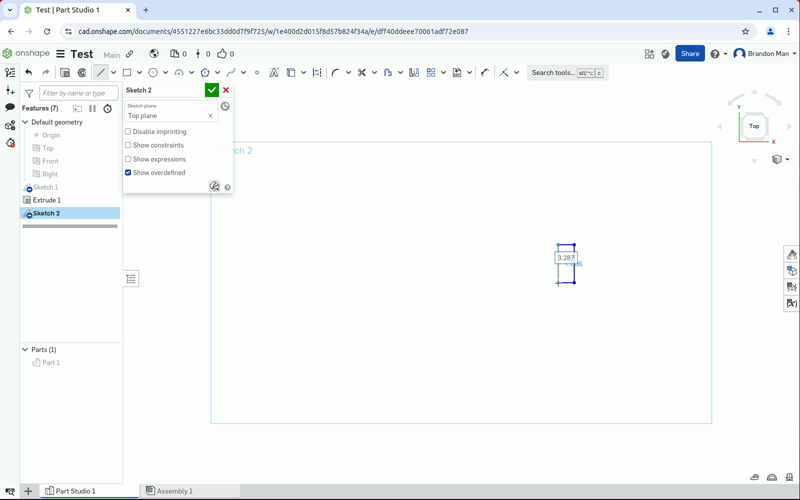
click(558, 282)
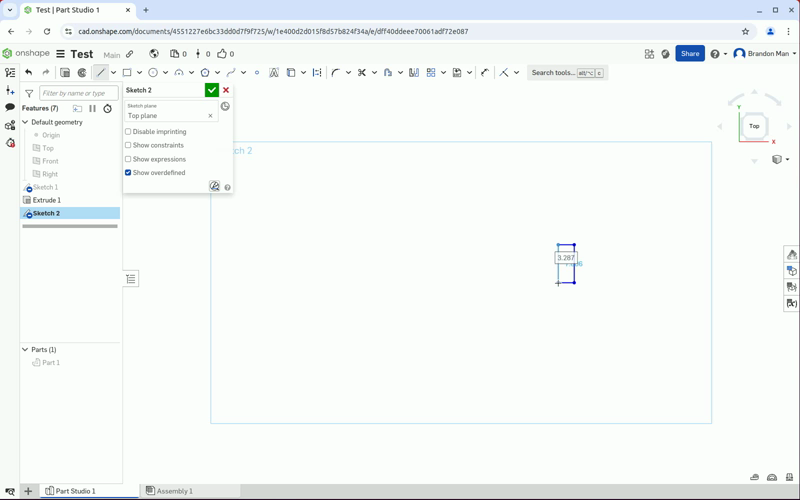
key(esc)
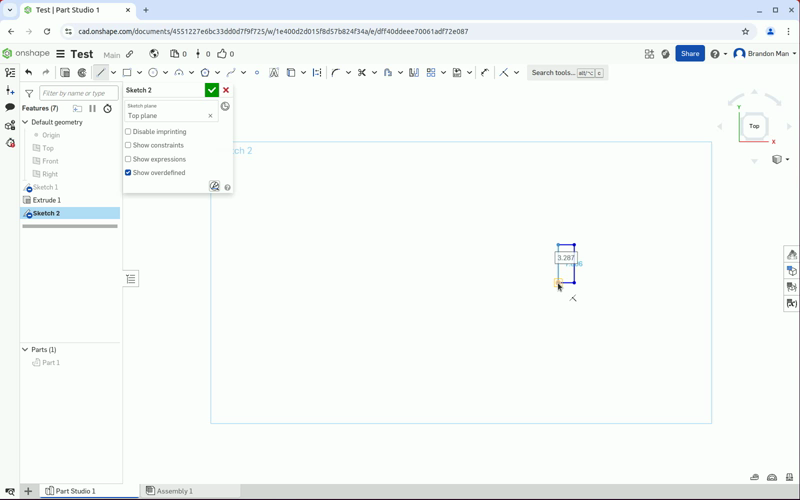
mouse_move(564, 272)
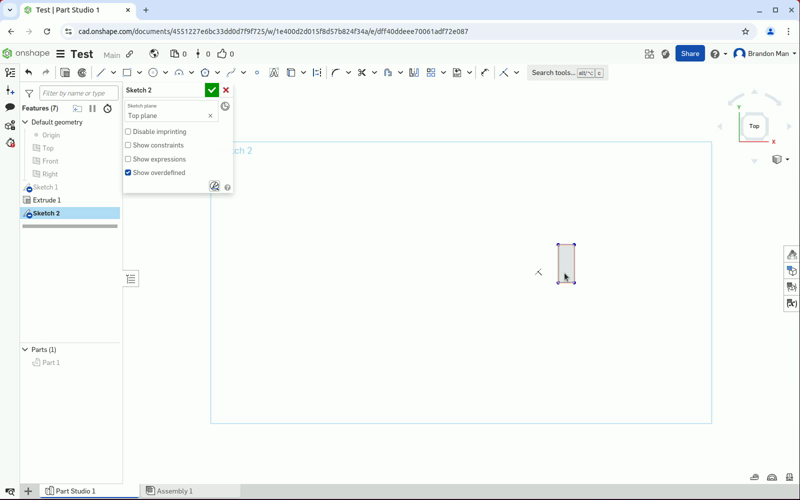
scroll(6)
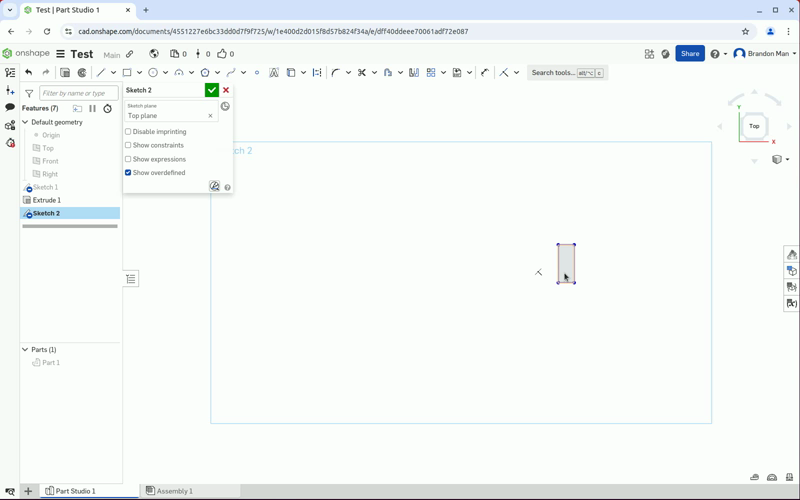
scroll(6)
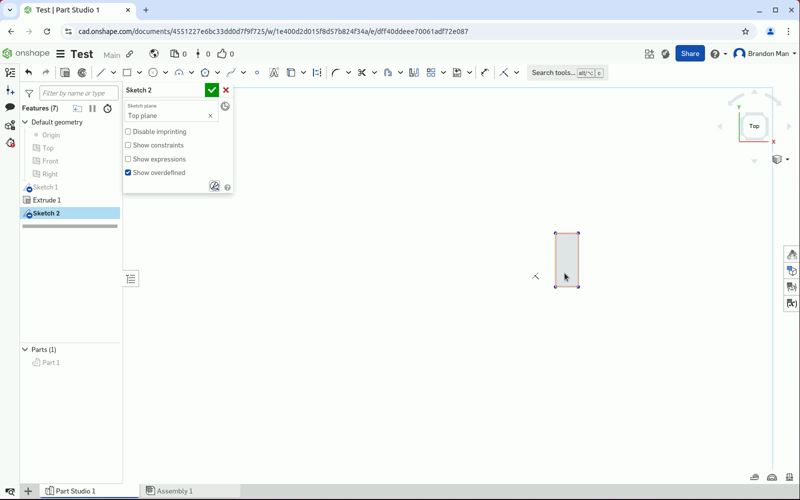
scroll(6)
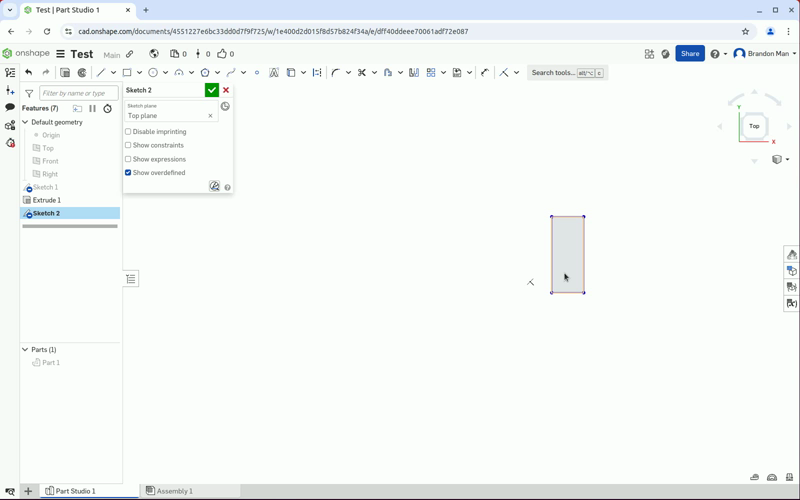
scroll(6)
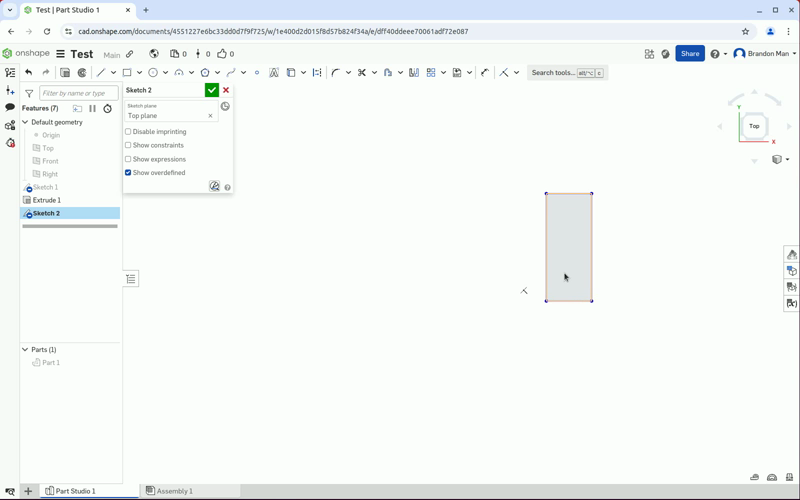
scroll(6)
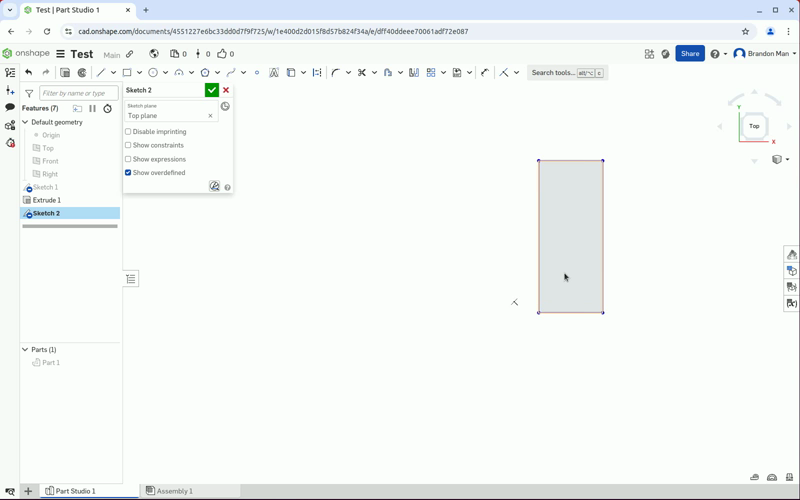
scroll(6)
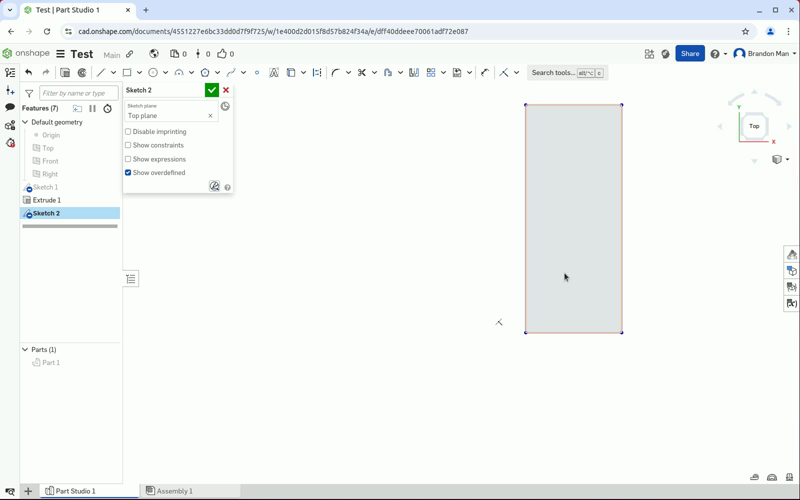
scroll(6)
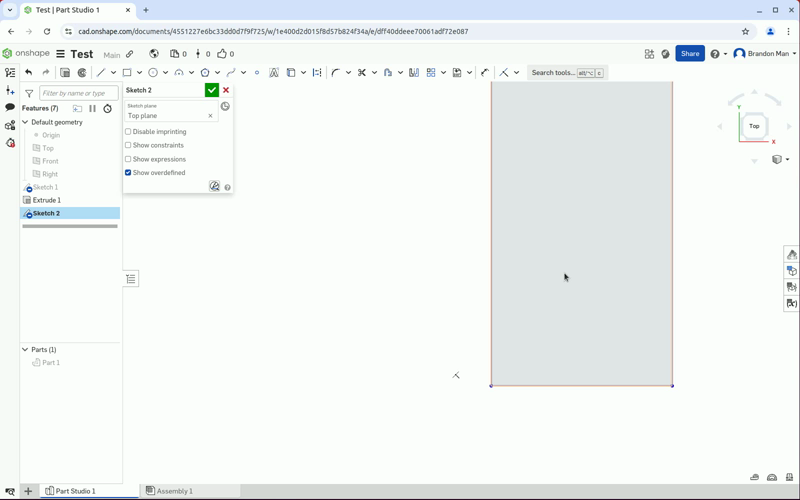
click(564, 272)
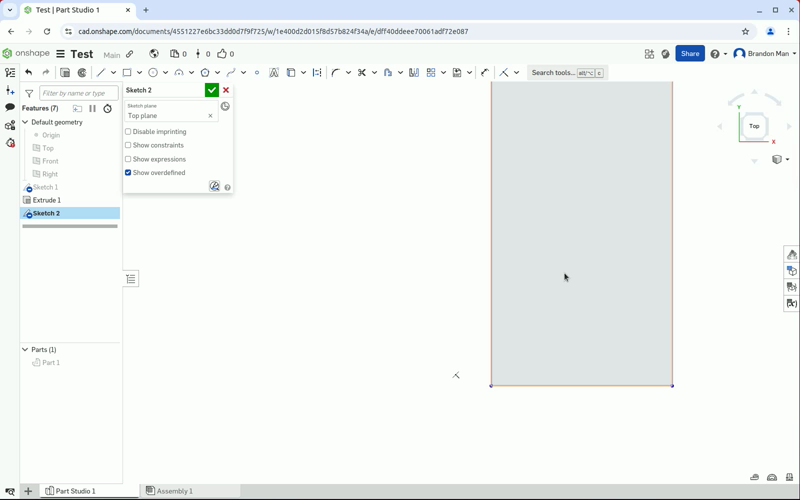
scroll(-6)
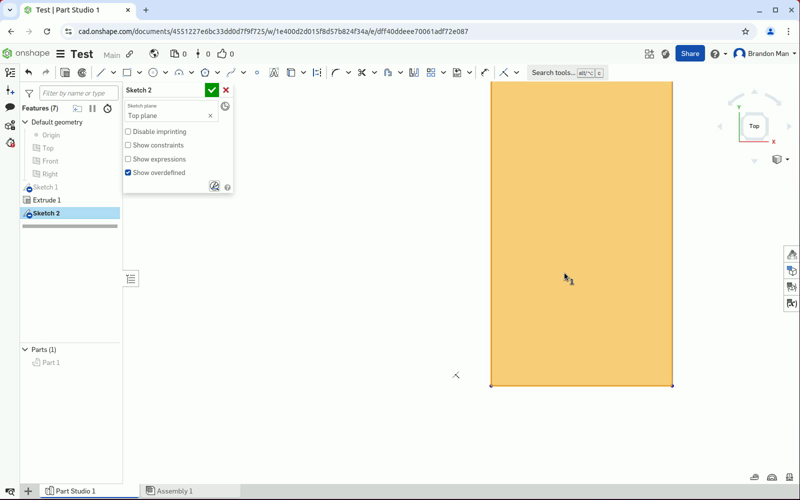
scroll(-6)
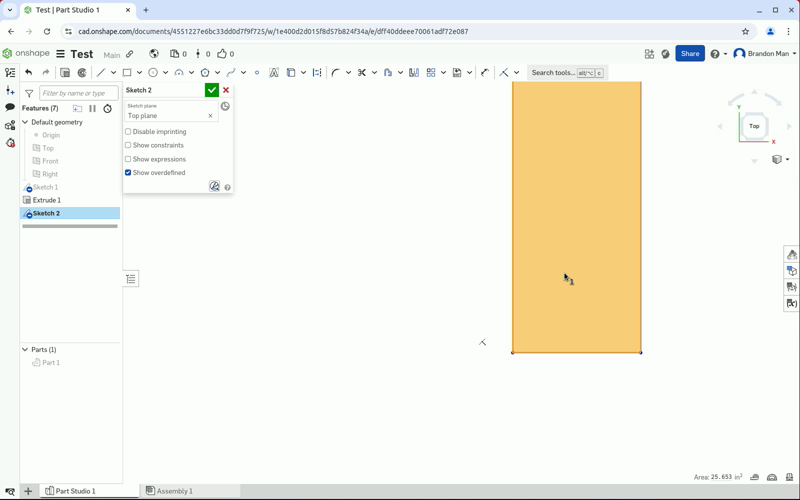
scroll(-6)
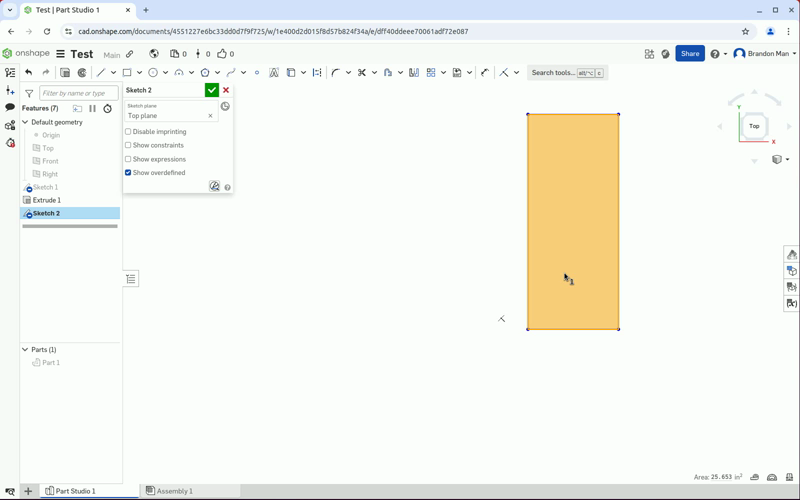
scroll(-6)
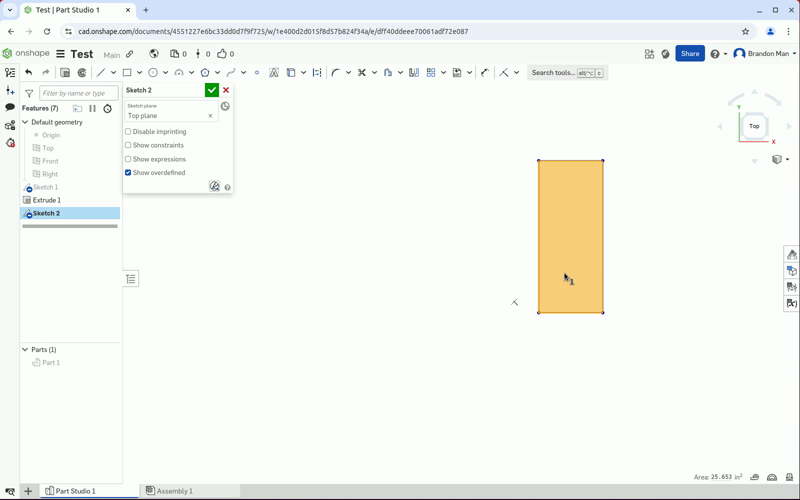
scroll(-6)
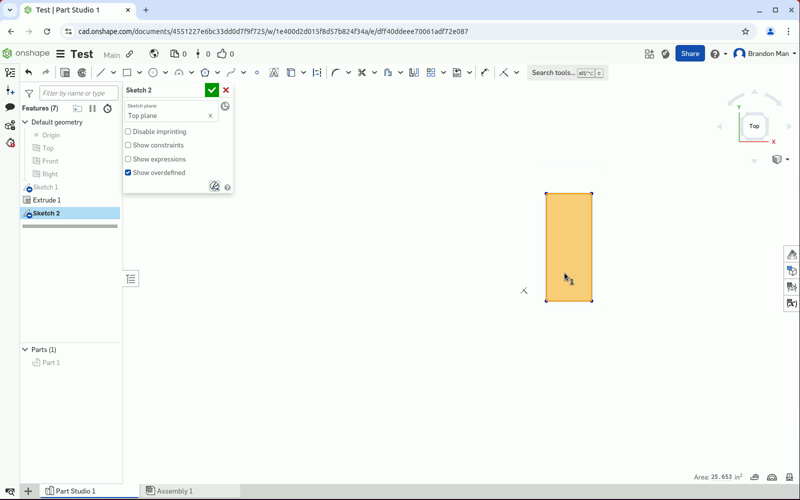
scroll(-6)
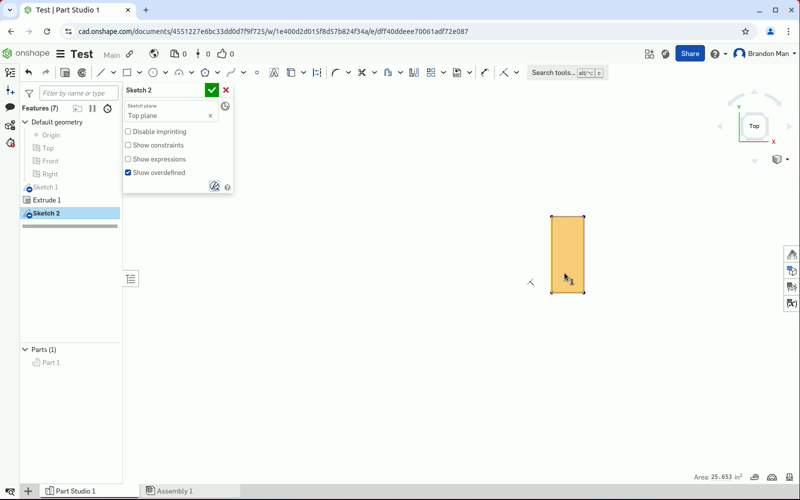
scroll(-6)
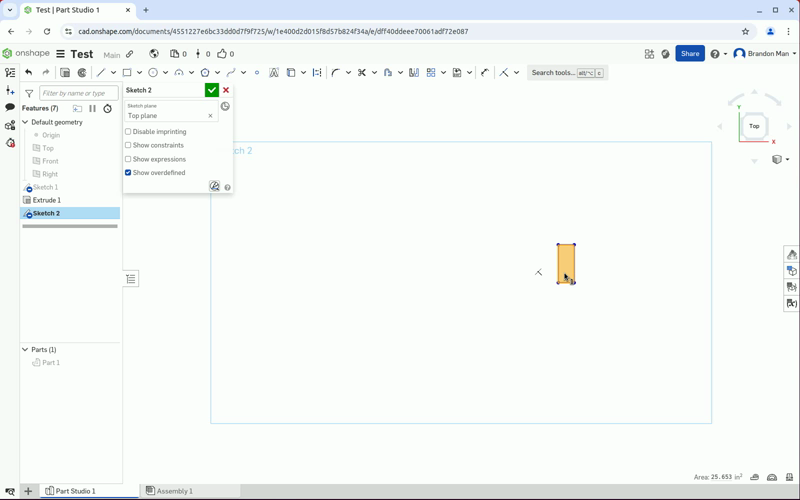
mouse_move(73, 352)
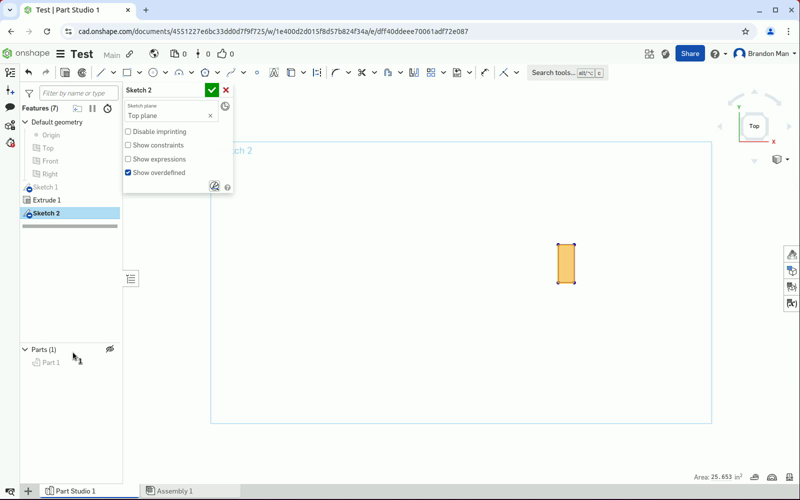
key(shift+y)
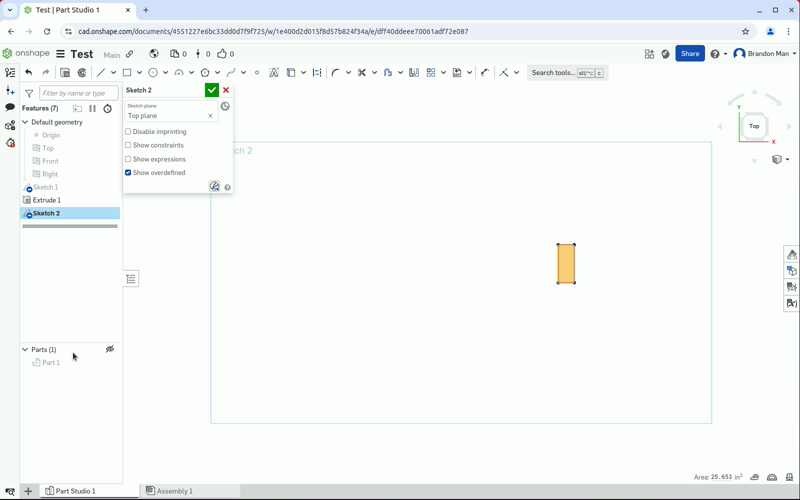
key(shift+e)
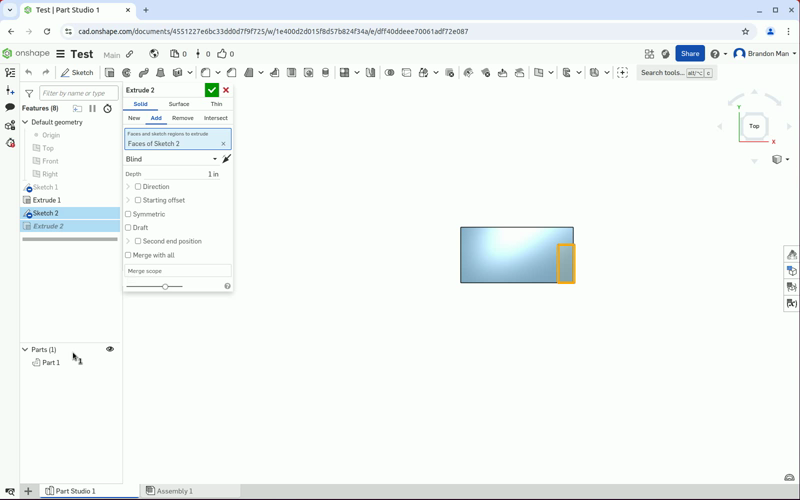
mouse_move(143, 106)
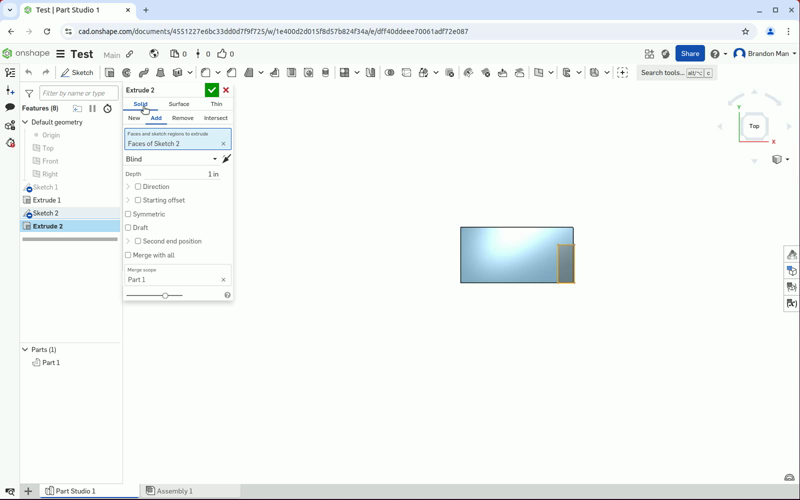
click(143, 106)
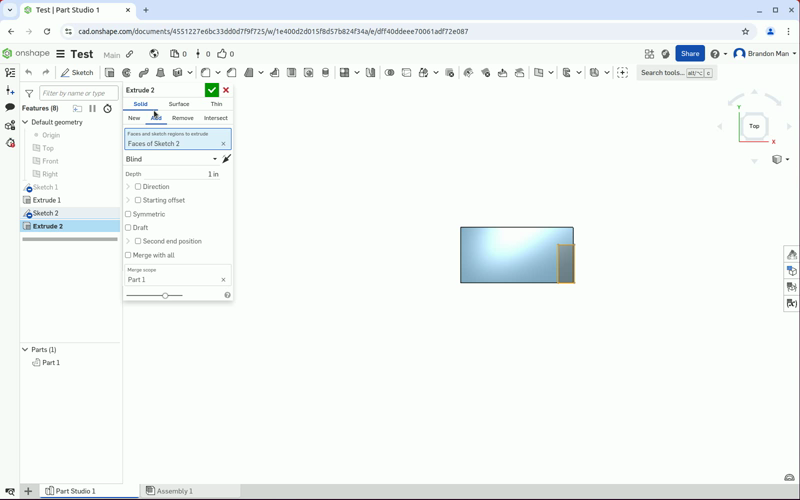
mouse_move(186, 120)
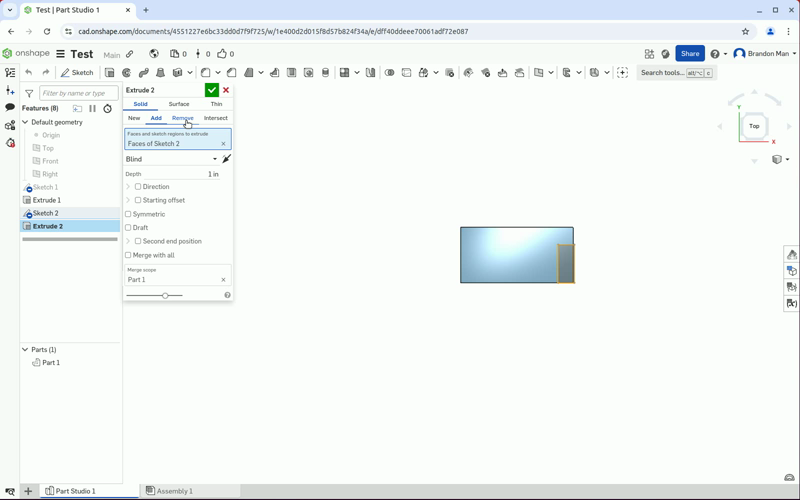
click(186, 120)
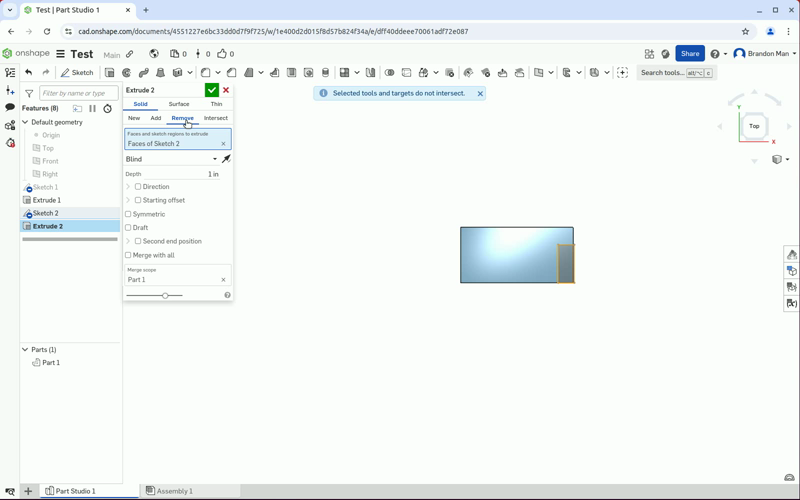
key(tab, 4)
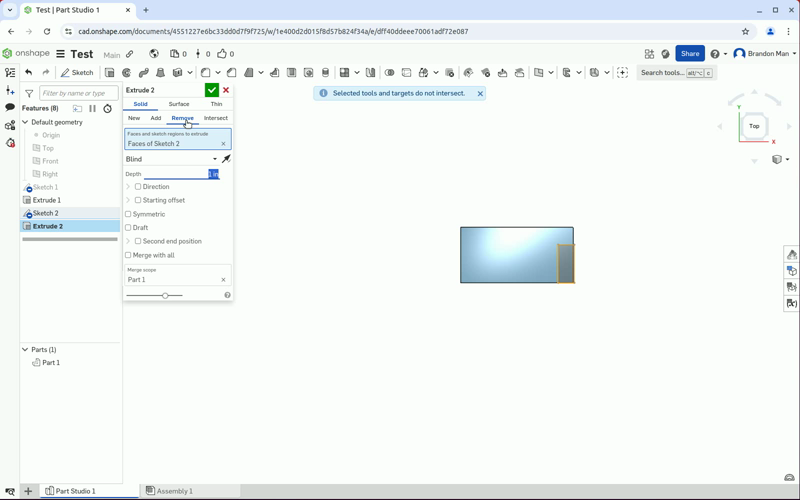
text(-6.981)
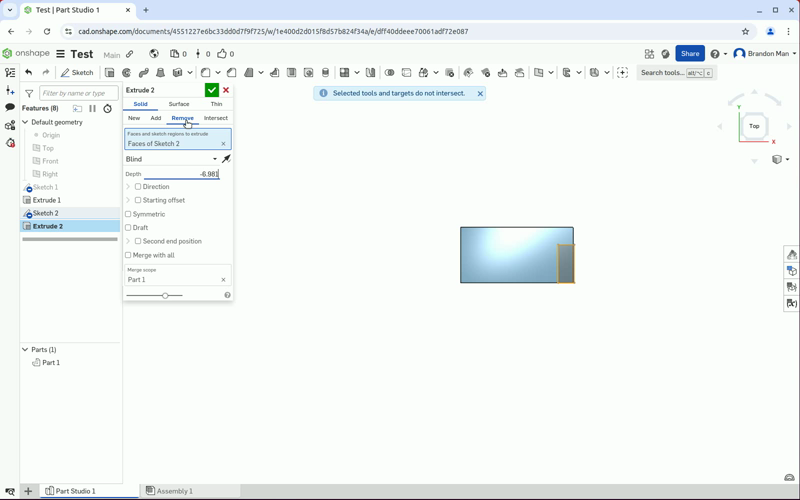
key(tab, 6)
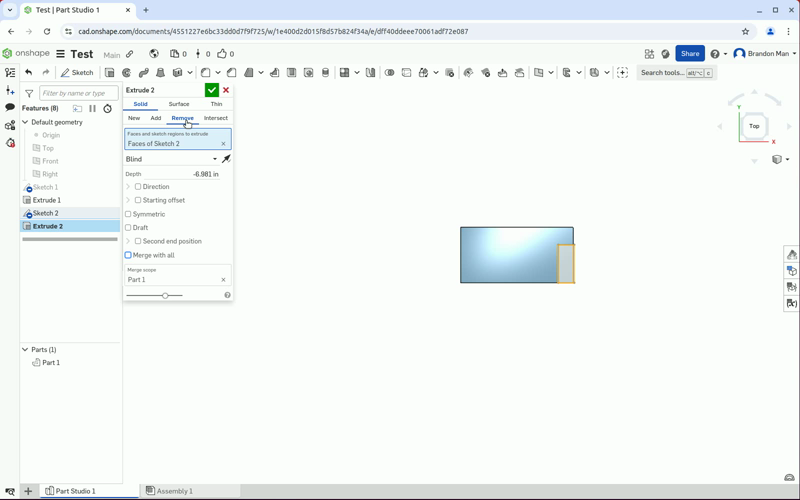
key(space)
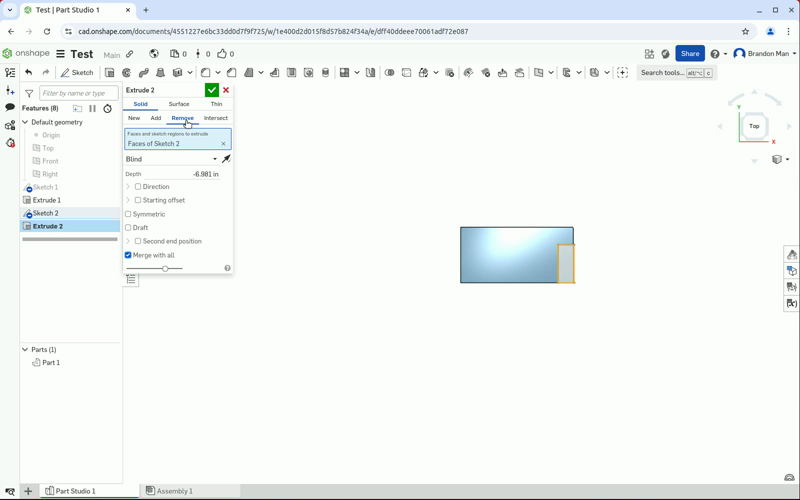
key(enter)
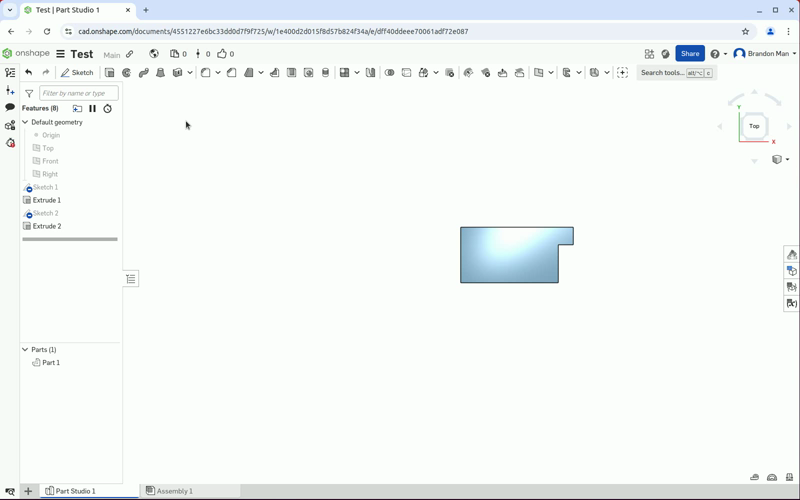
key(shift+h)
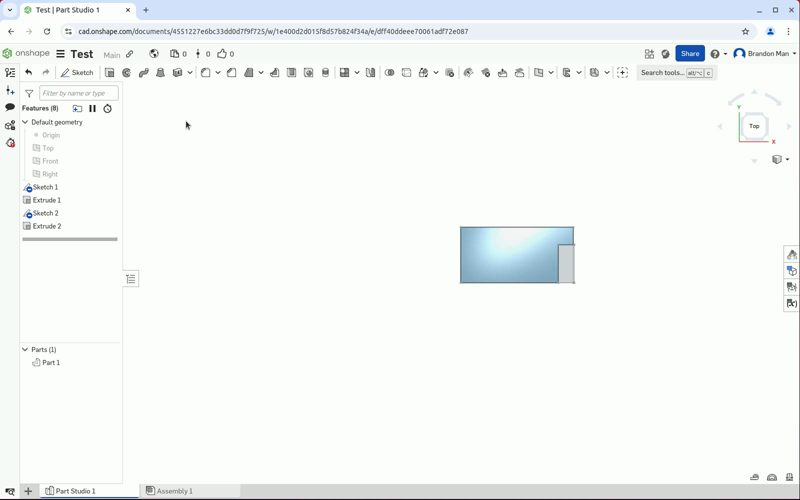
key(shift+h)
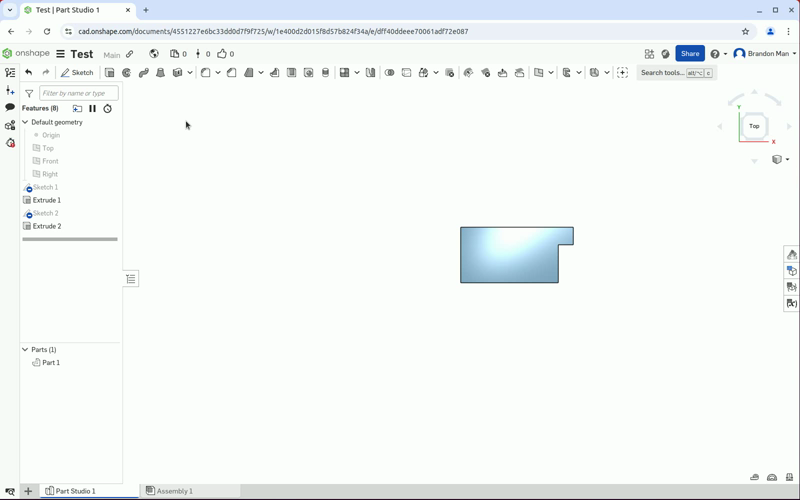
mouse_move(73, 189)
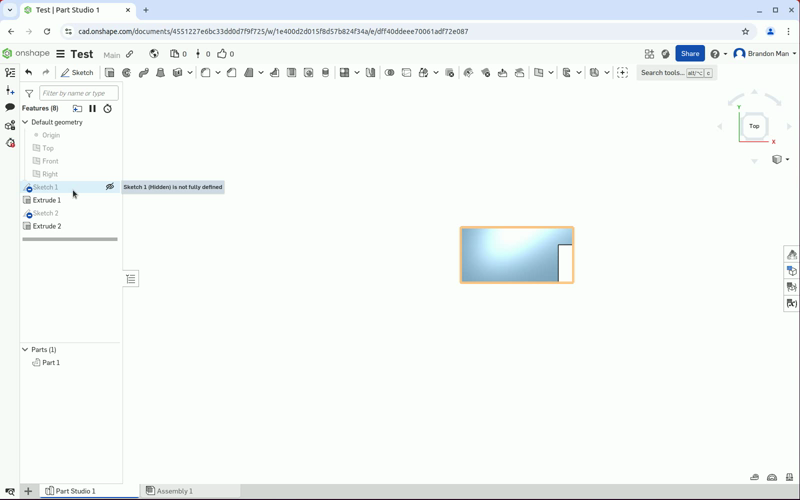
click(73, 189)
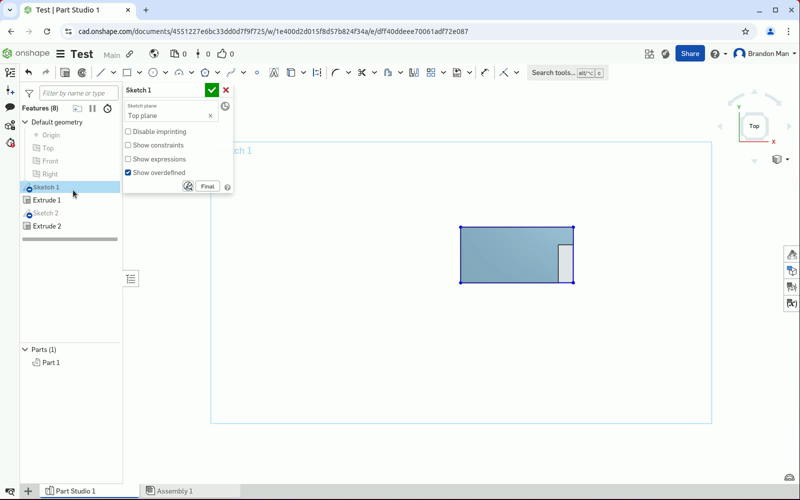
mouse_move(229, 92)
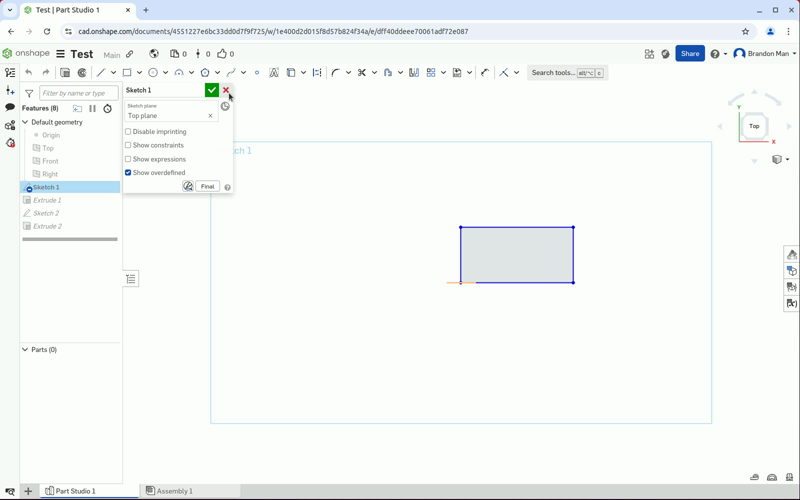
click(229, 92)
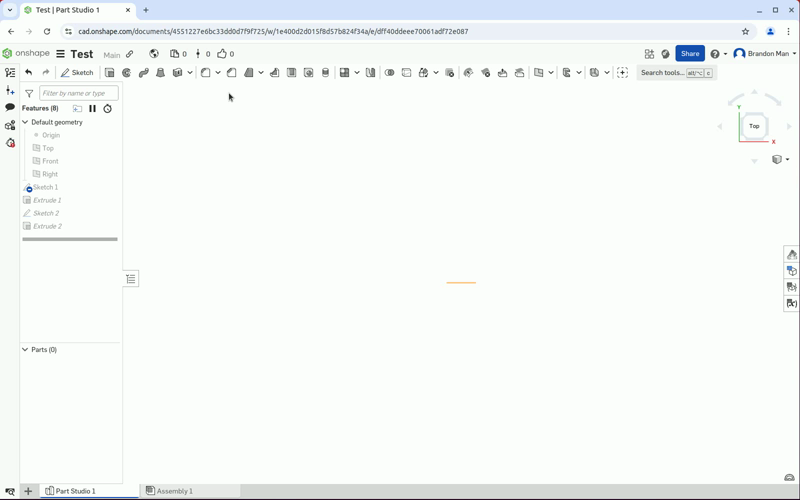
mouse_move(541, 75)
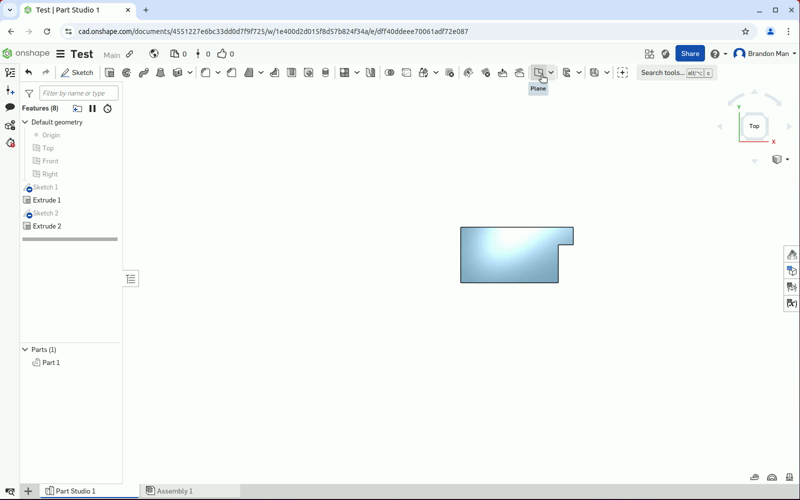
click(541, 75)
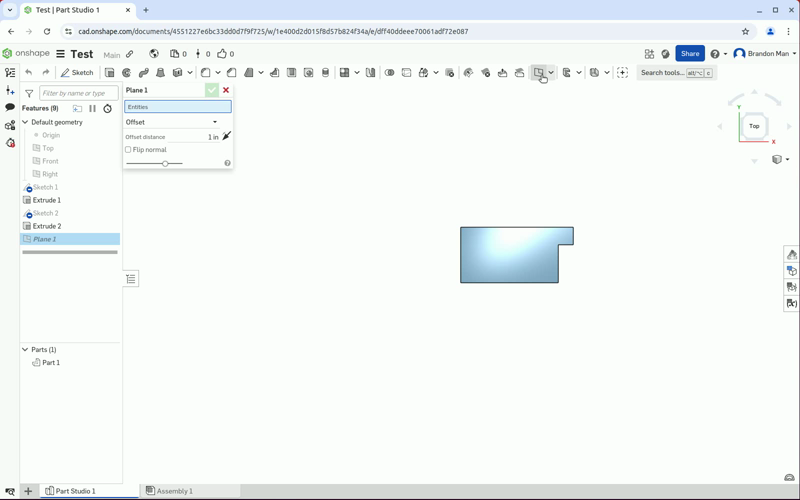
mouse_move(73, 150)
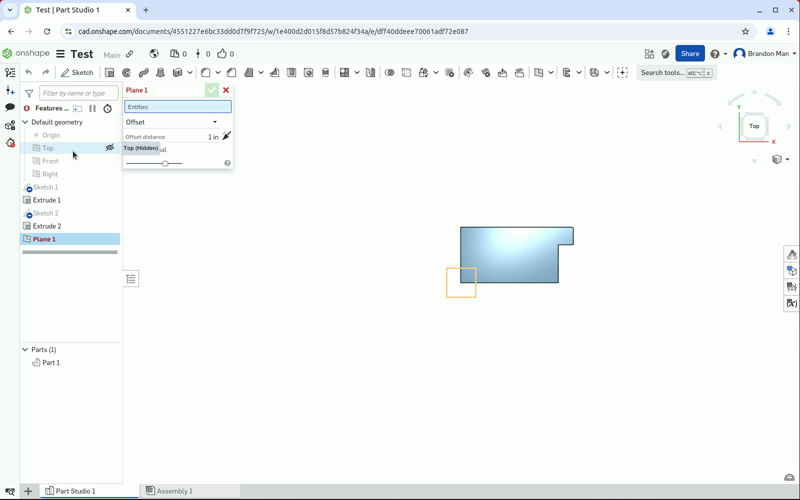
click(73, 150)
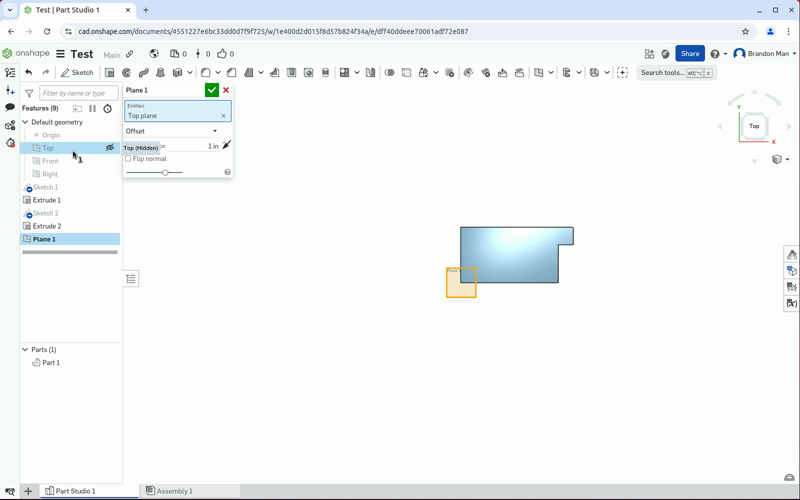
key(tab, 2)
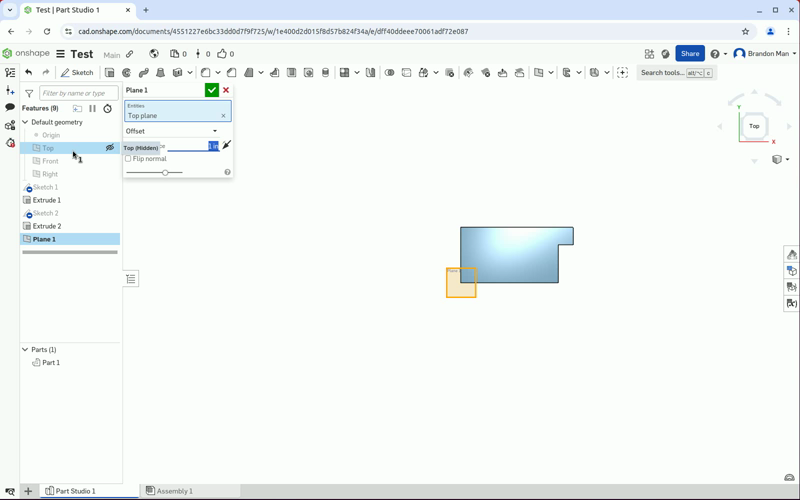
text(3.851)
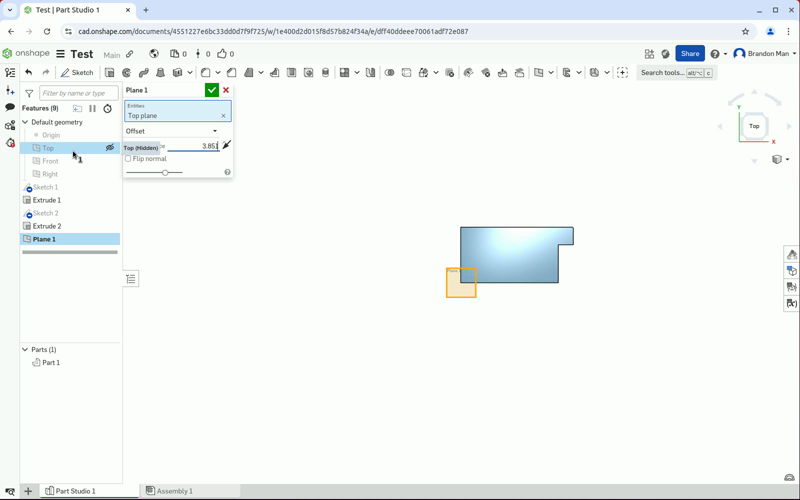
key(enter, 2)
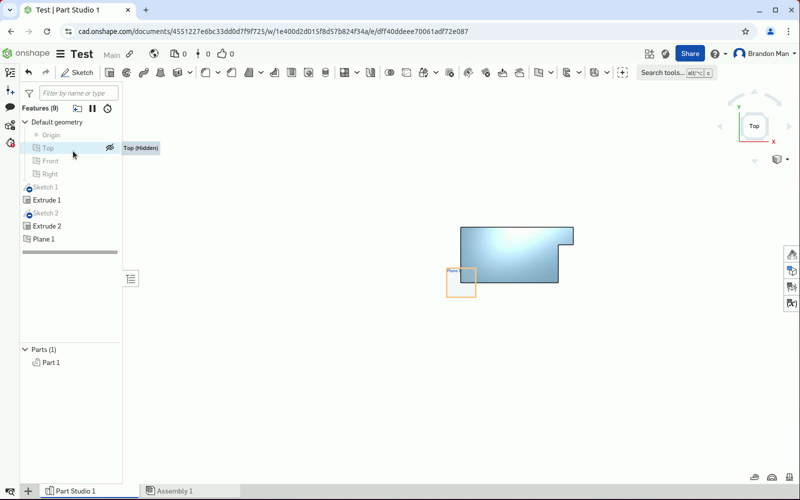
key(shift+s)
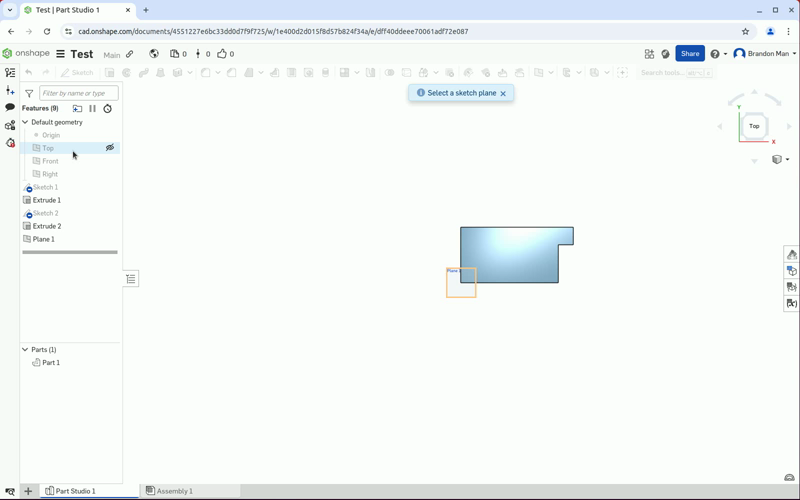
mouse_move(73, 241)
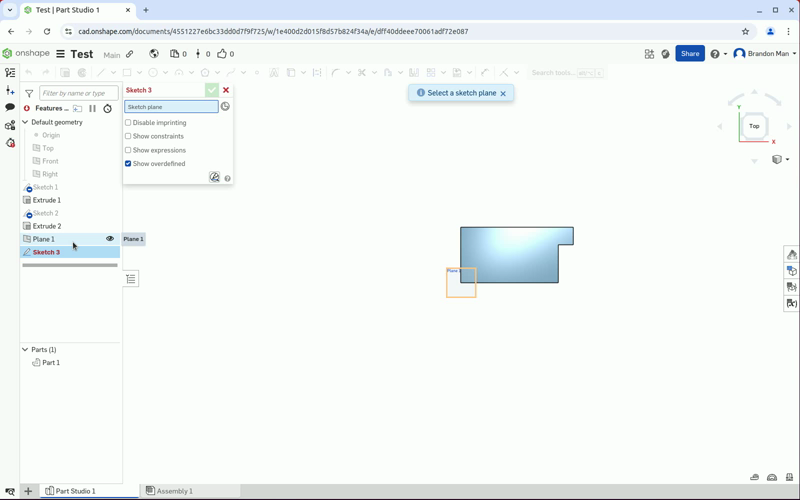
click(73, 241)
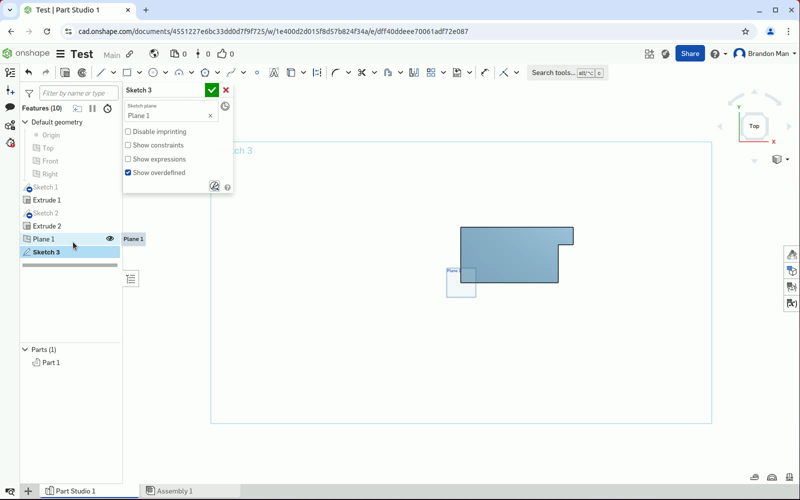
mouse_move(73, 352)
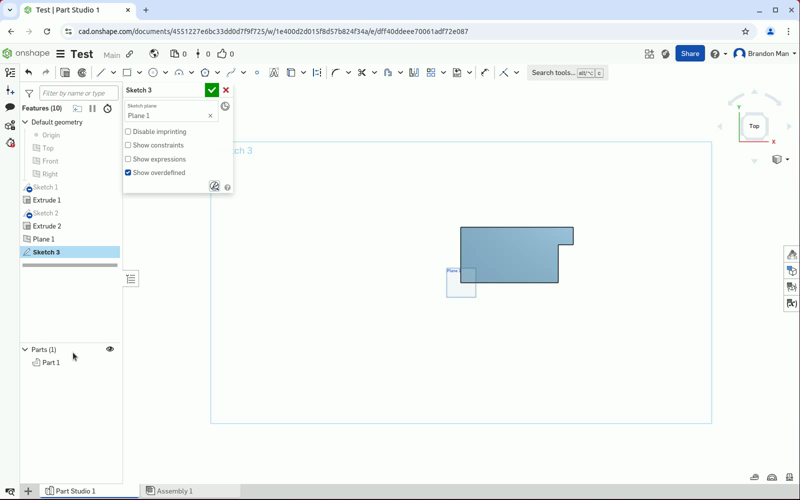
key(y)
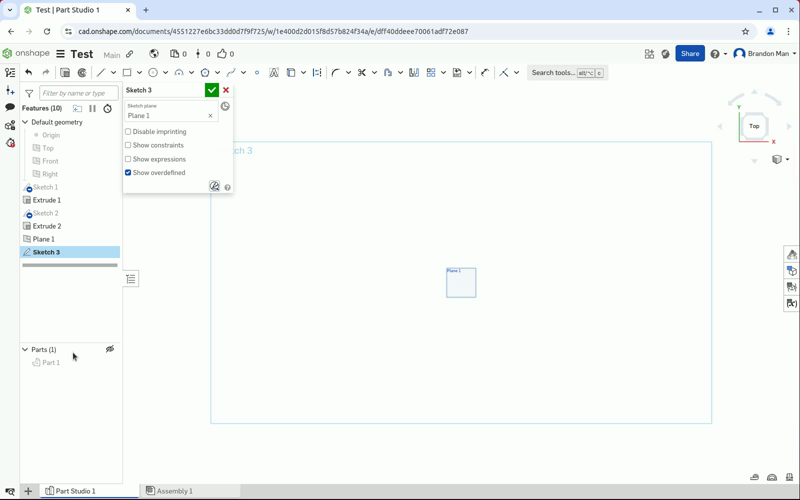
key(l)
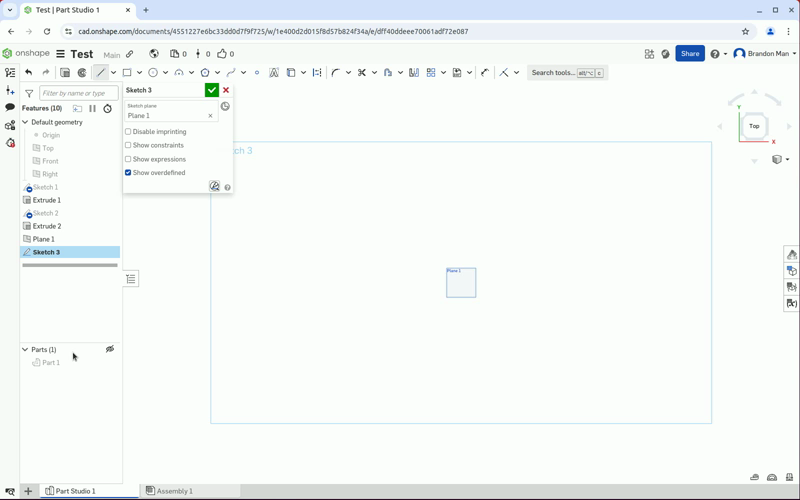
key_down(shift)
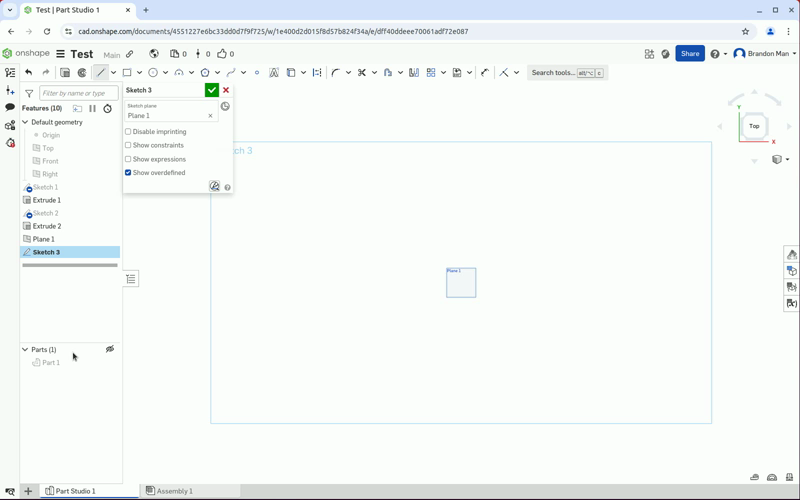
mouse_move(460, 282)
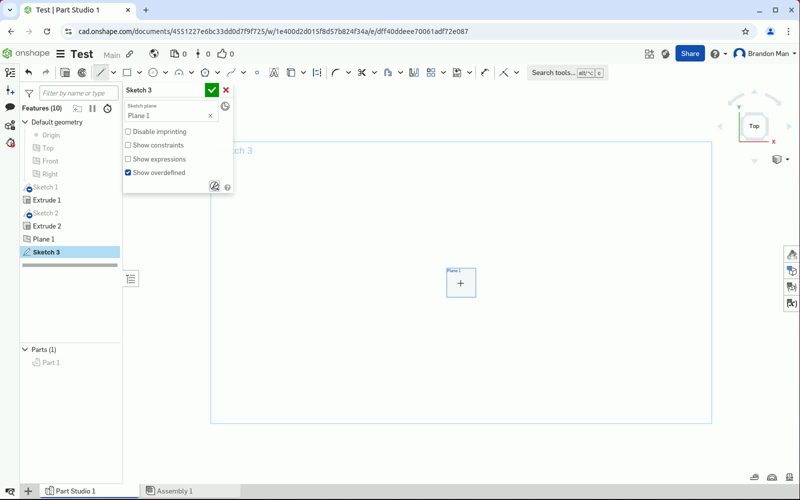
click(460, 282)
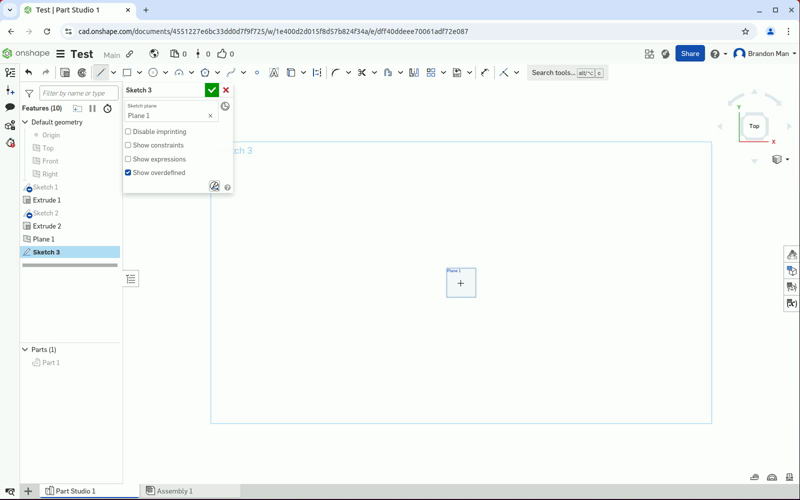
key_up(shift)
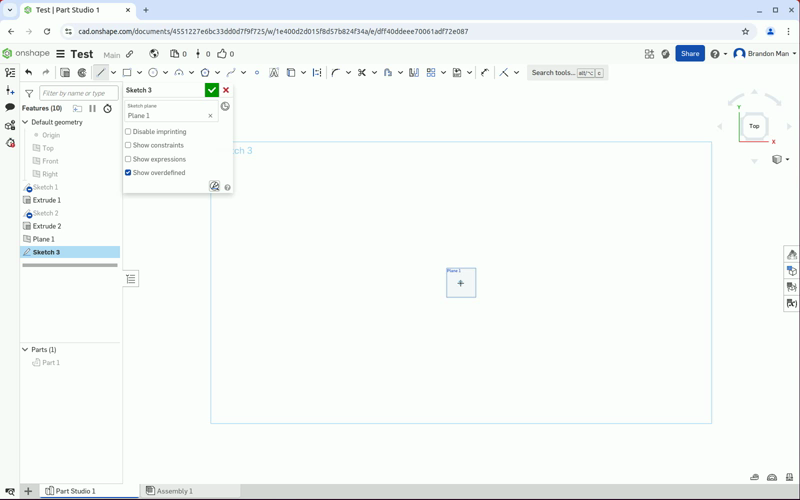
key_down(shift)
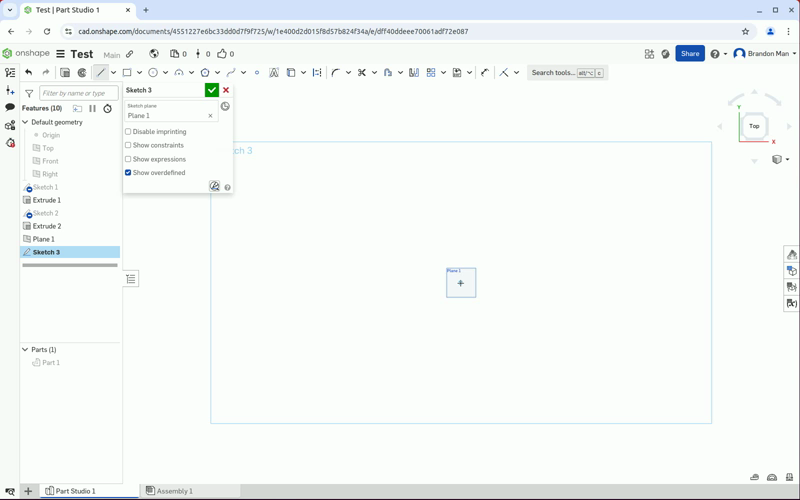
mouse_move(490, 282)
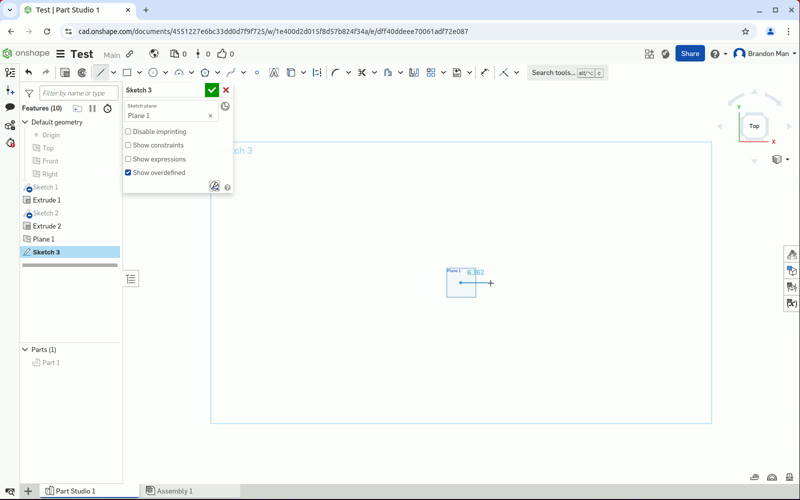
mouse_move(480, 282)
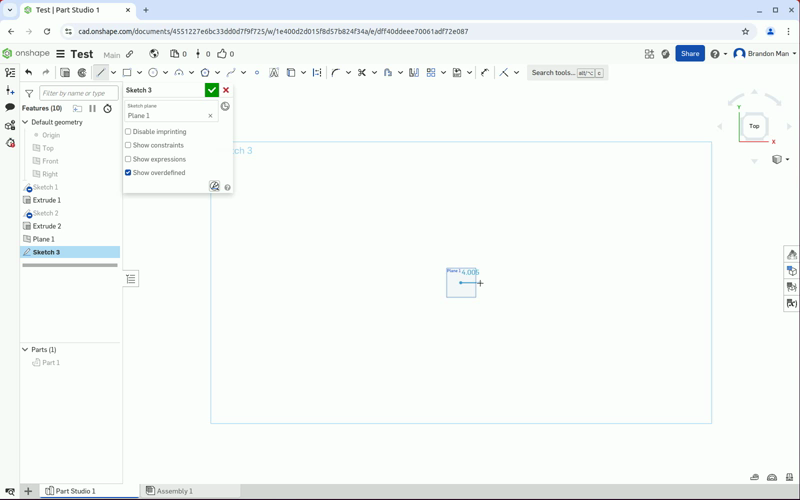
click(480, 282)
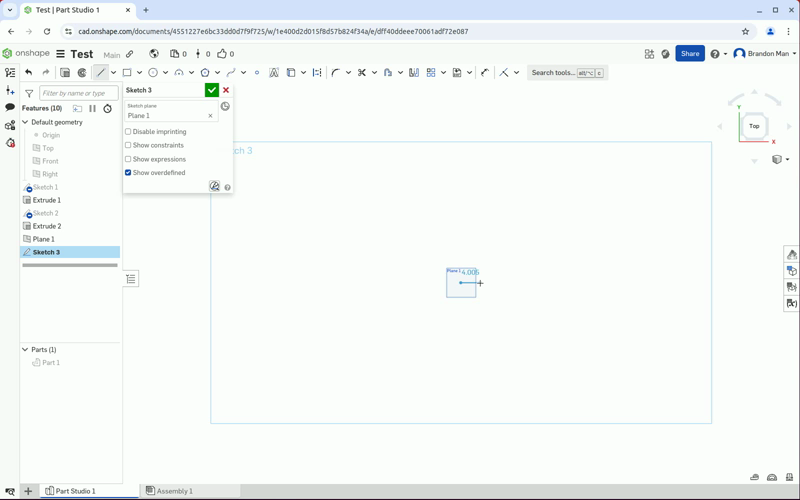
key_up(shift)
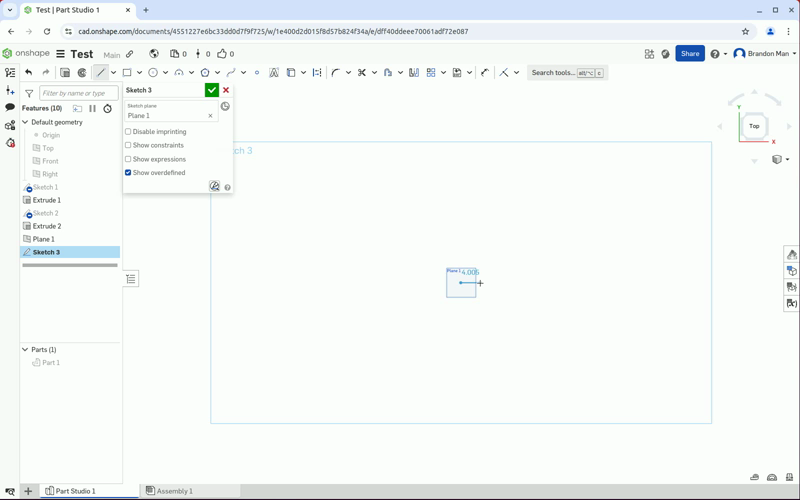
key_down(shift)
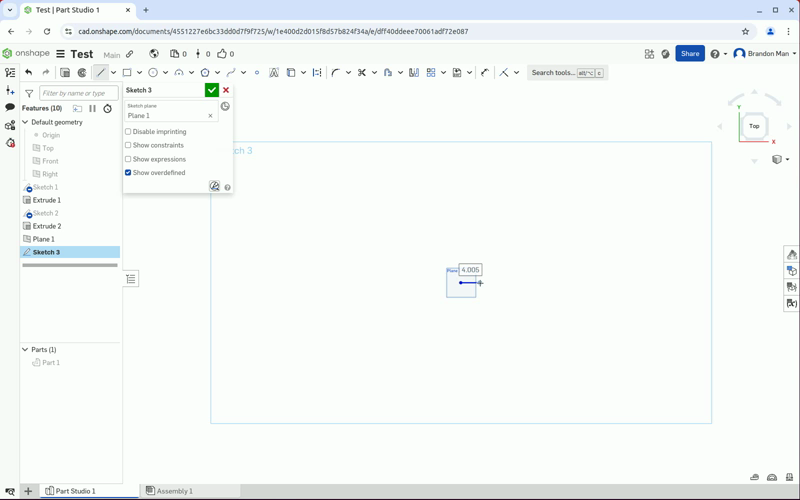
mouse_move(510, 282)
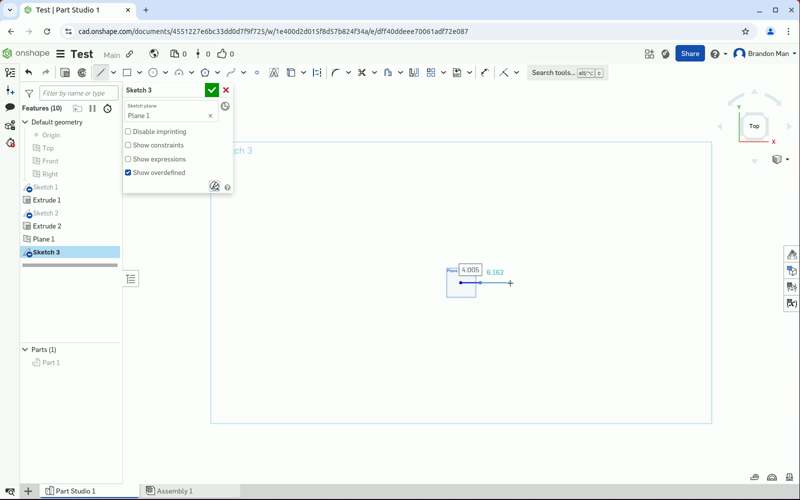
mouse_move(480, 226)
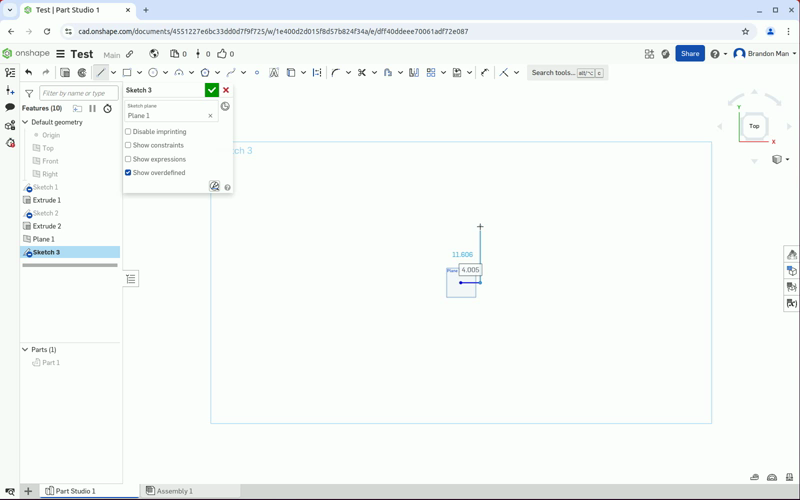
click(480, 226)
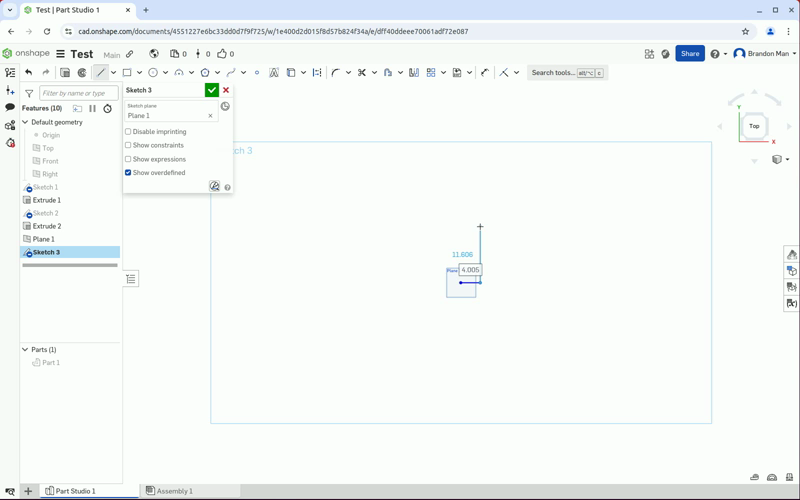
key_up(shift)
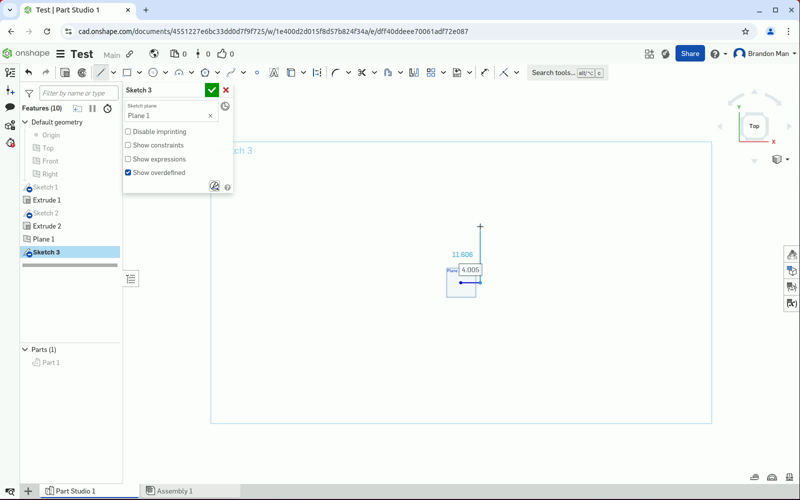
key_down(shift)
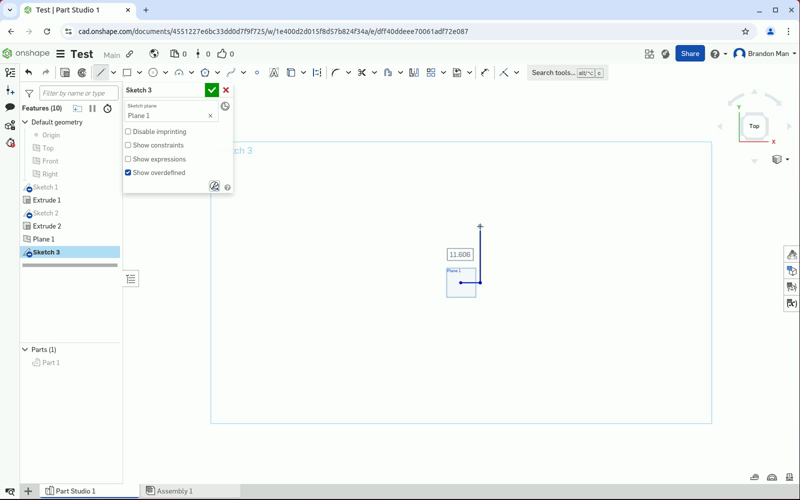
mouse_move(510, 226)
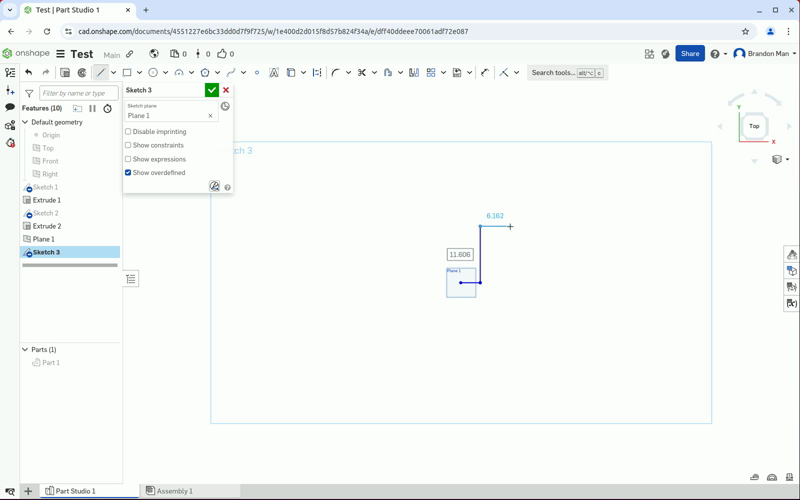
mouse_move(460, 226)
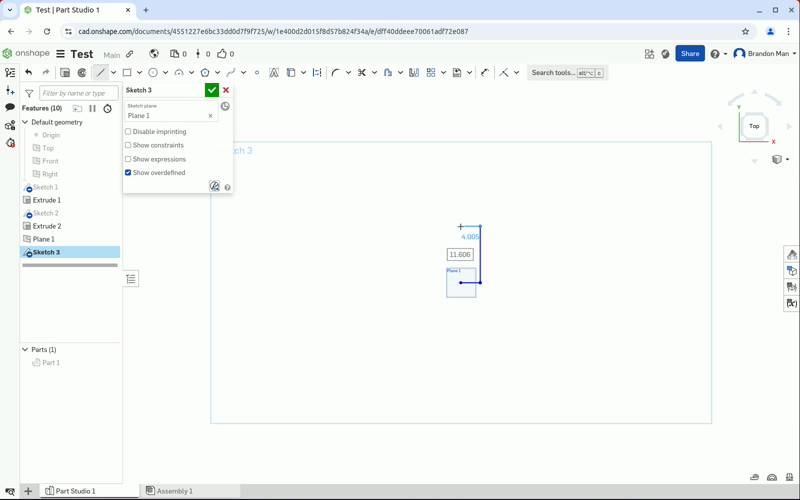
click(460, 226)
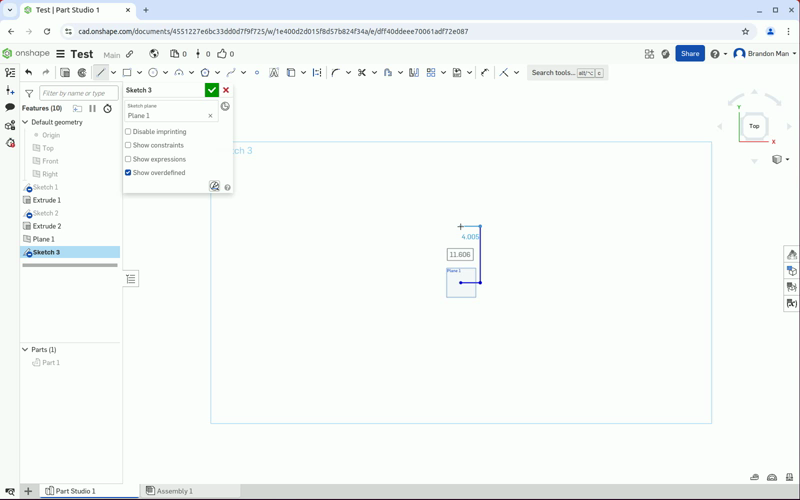
key_up(shift)
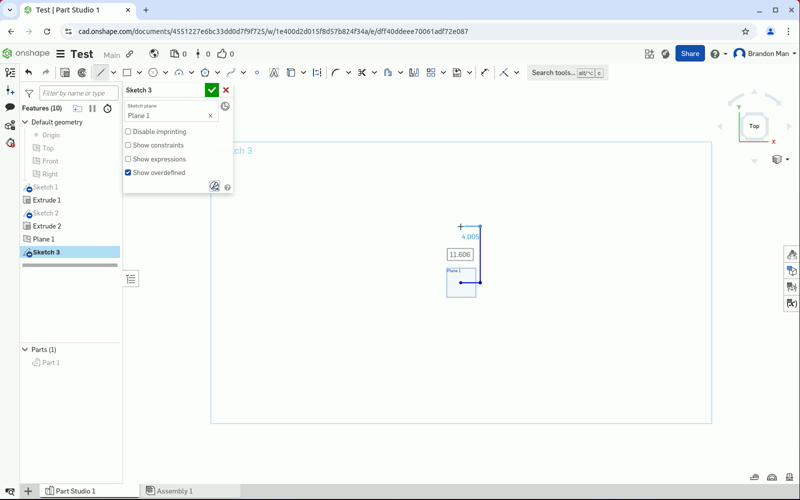
mouse_move(490, 226)
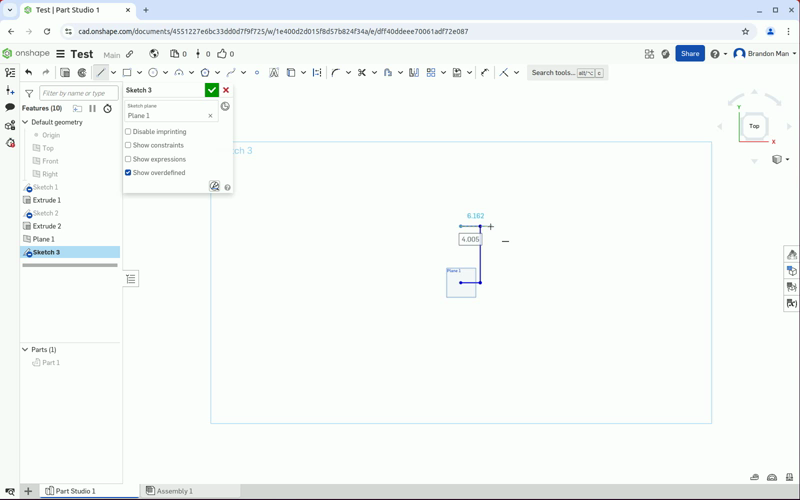
key_down(shift)
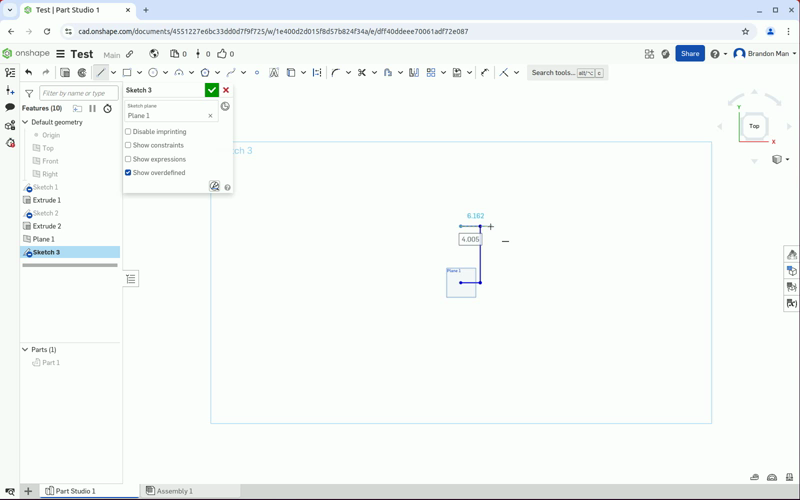
mouse_move(460, 282)
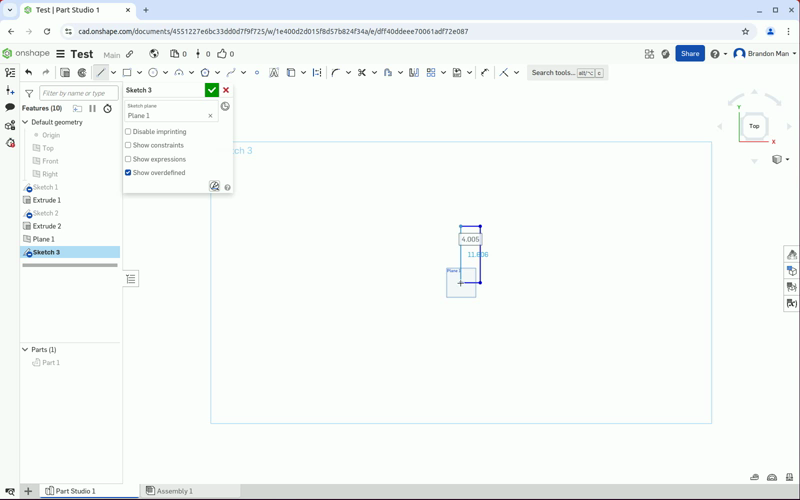
key_up(shift)
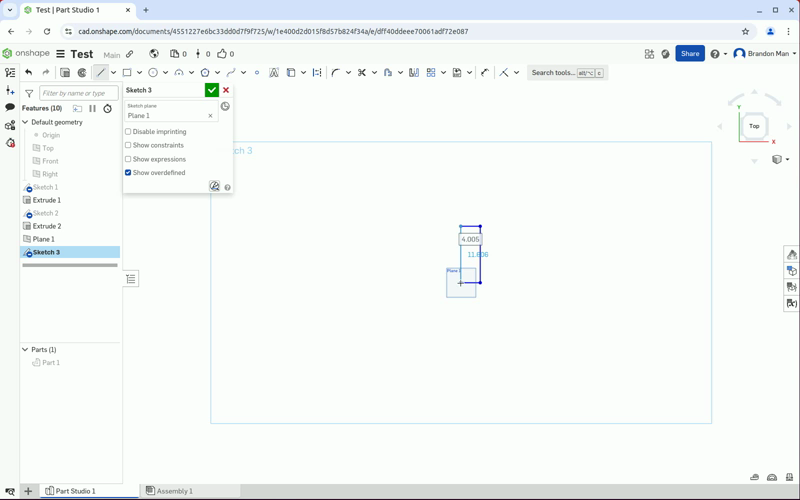
click(460, 282)
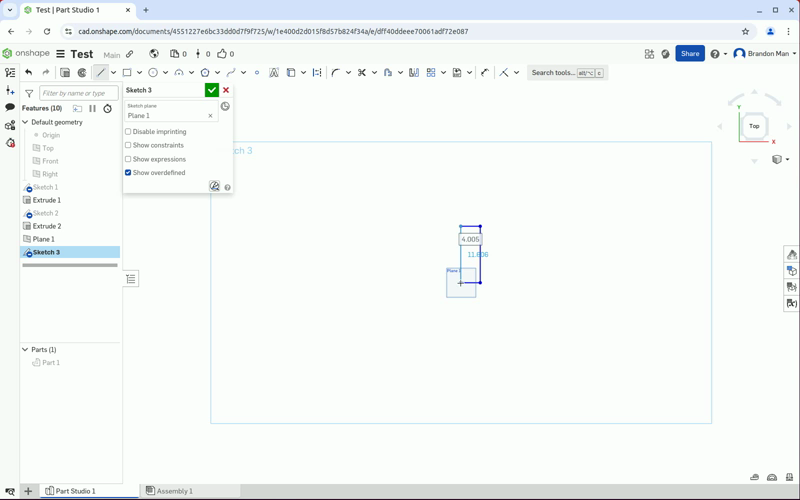
key(esc)
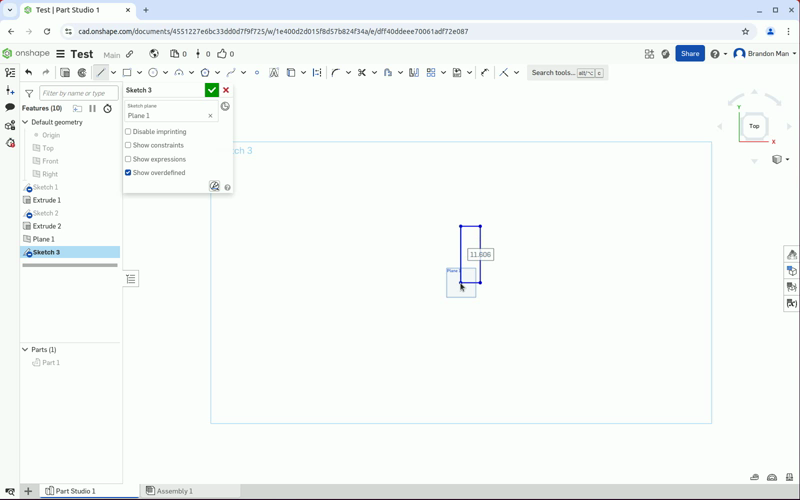
mouse_move(471, 248)
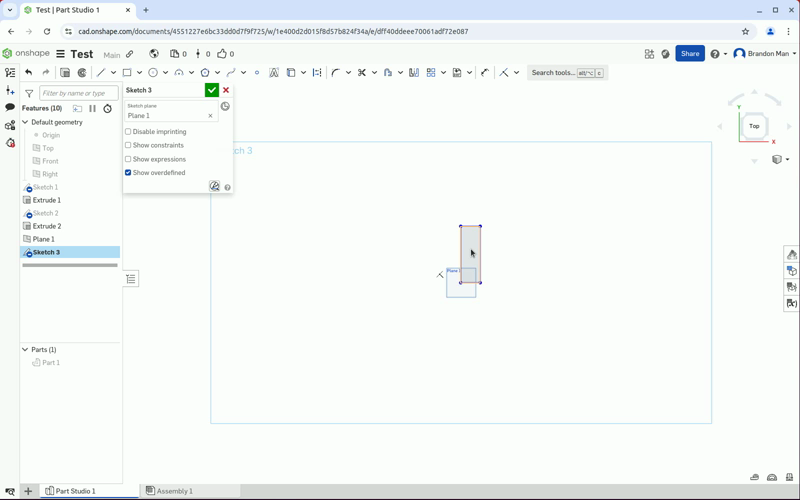
scroll(6)
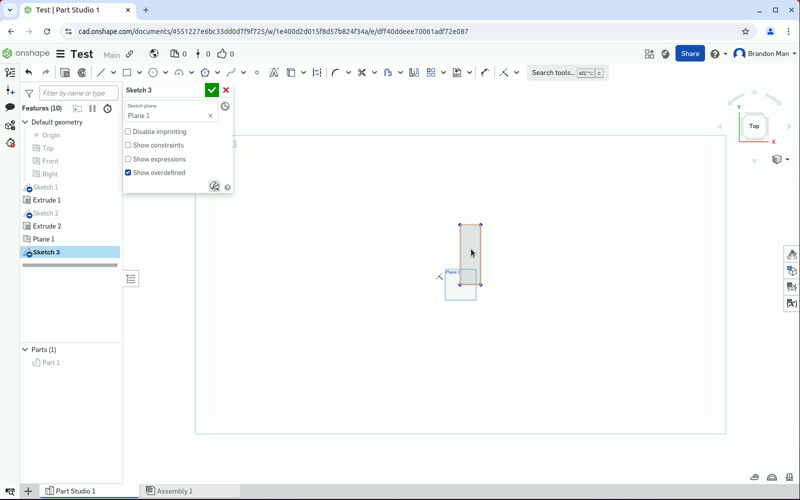
scroll(6)
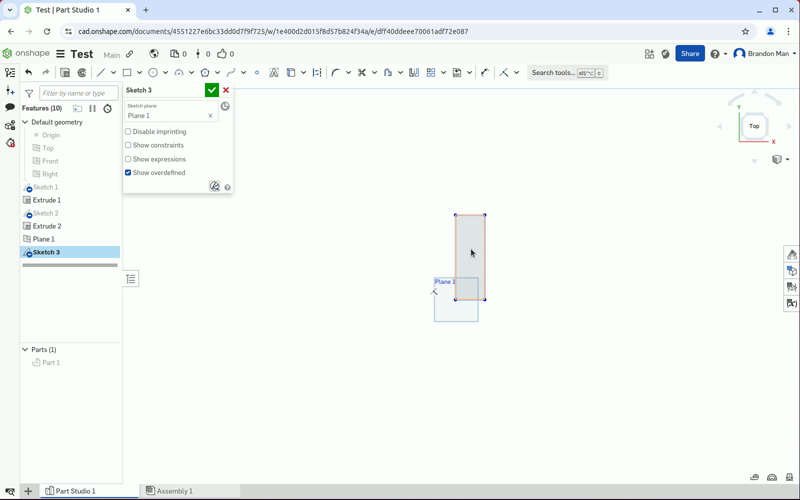
scroll(6)
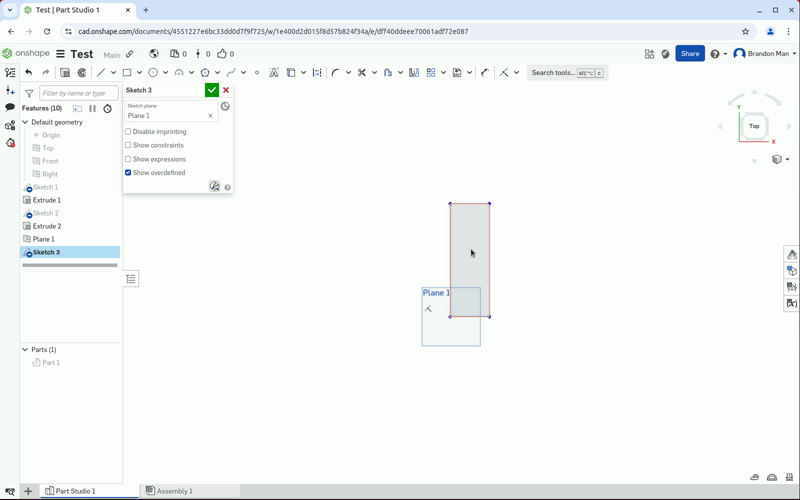
scroll(6)
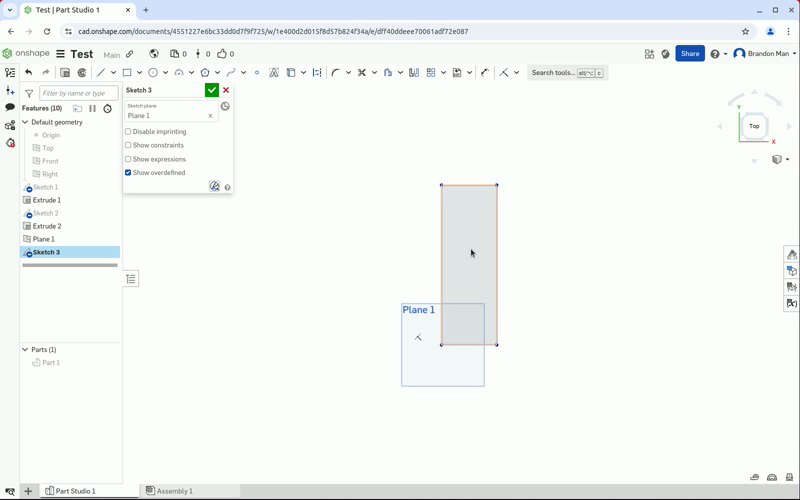
scroll(6)
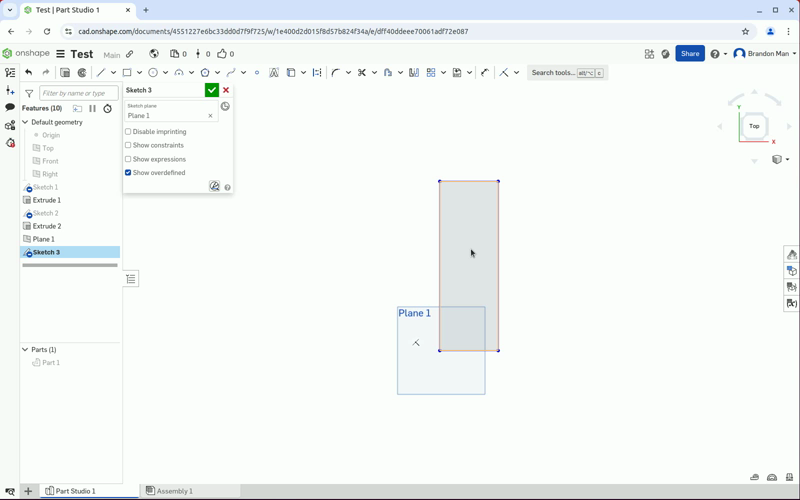
scroll(6)
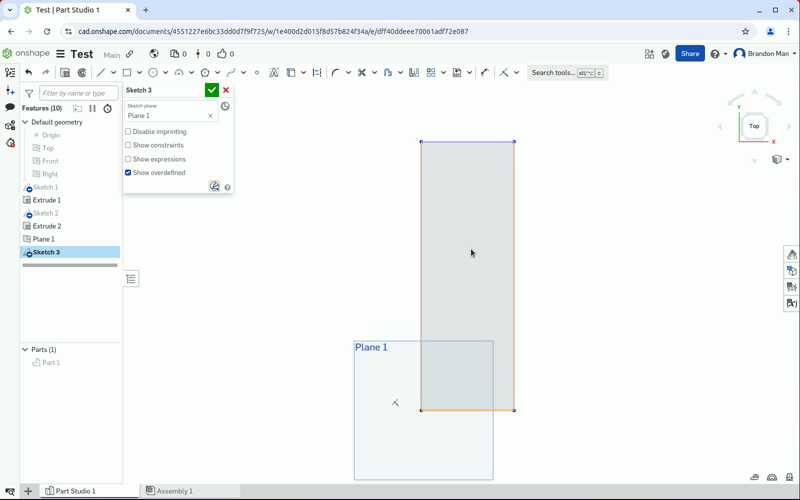
scroll(6)
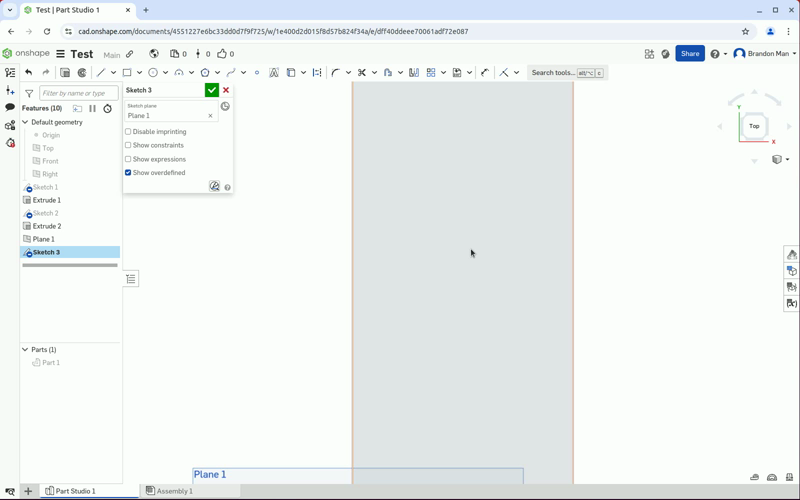
click(471, 248)
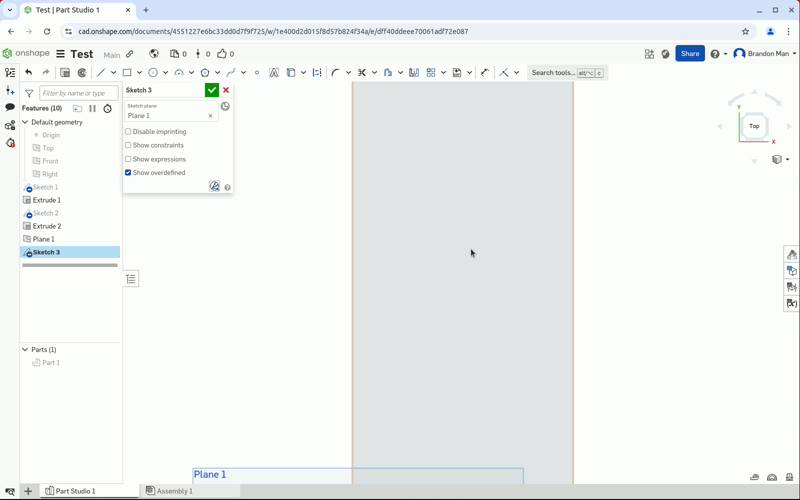
scroll(-6)
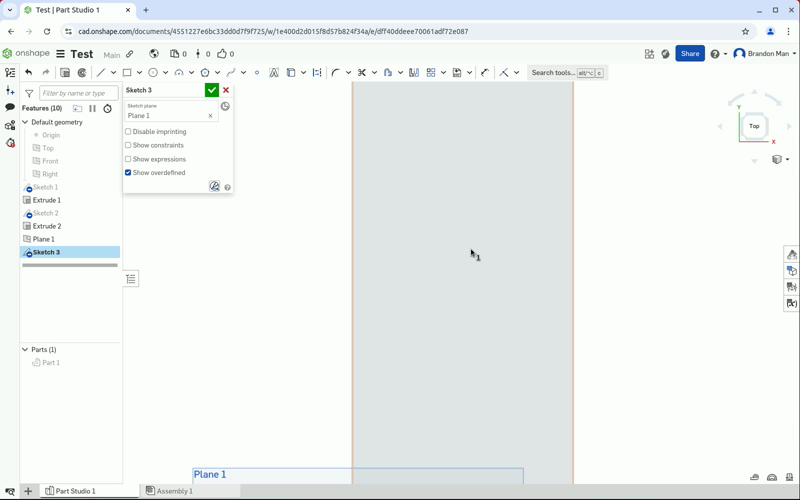
scroll(-6)
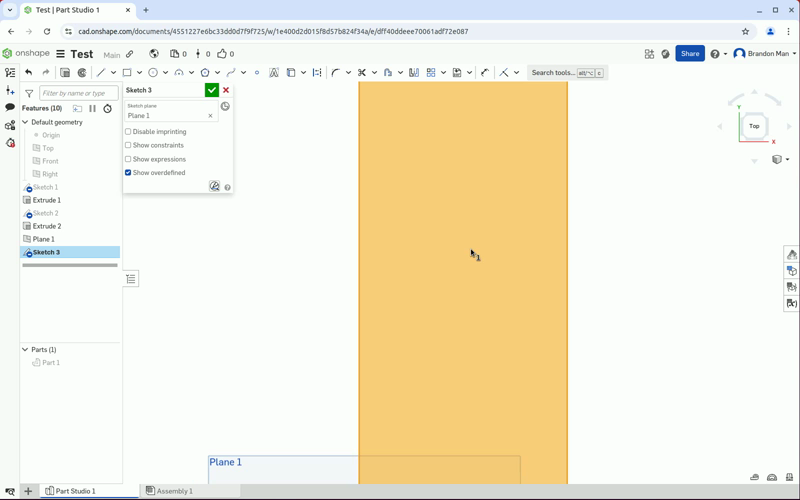
scroll(-6)
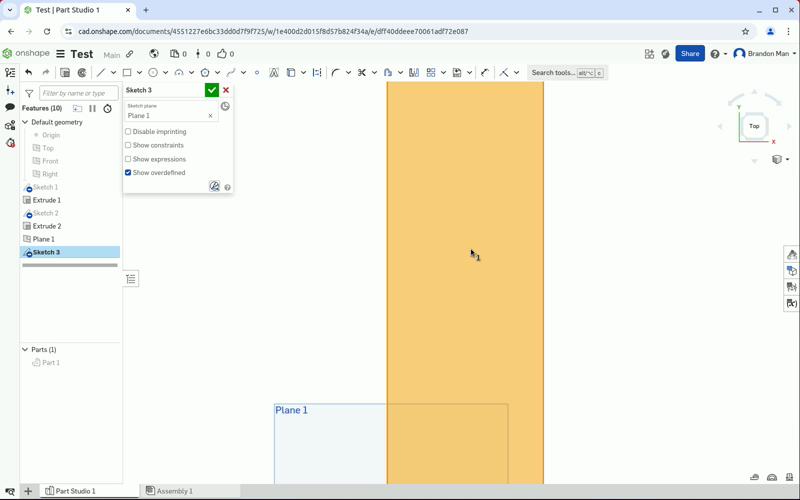
scroll(-6)
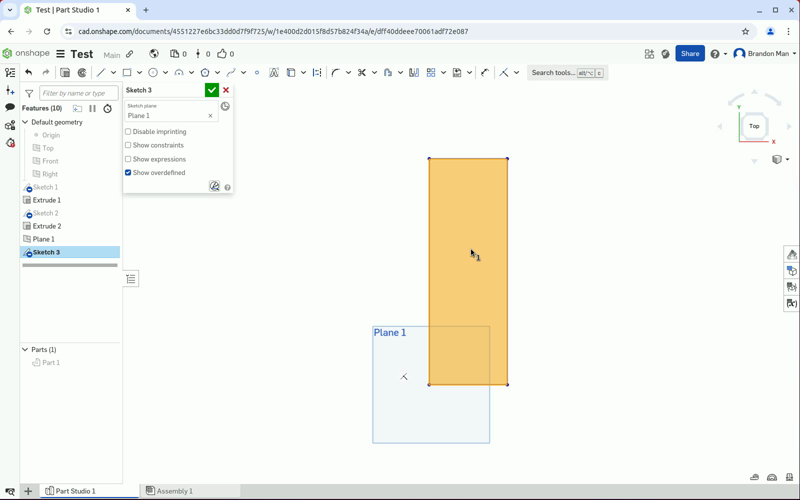
scroll(-6)
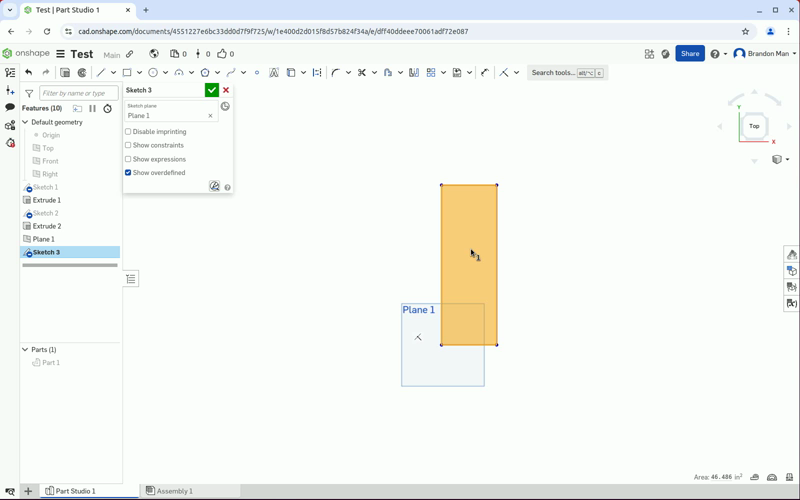
scroll(-6)
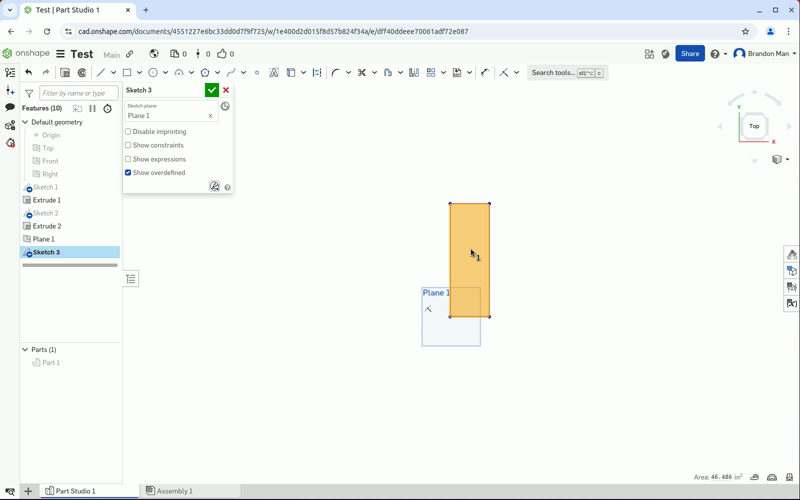
scroll(-6)
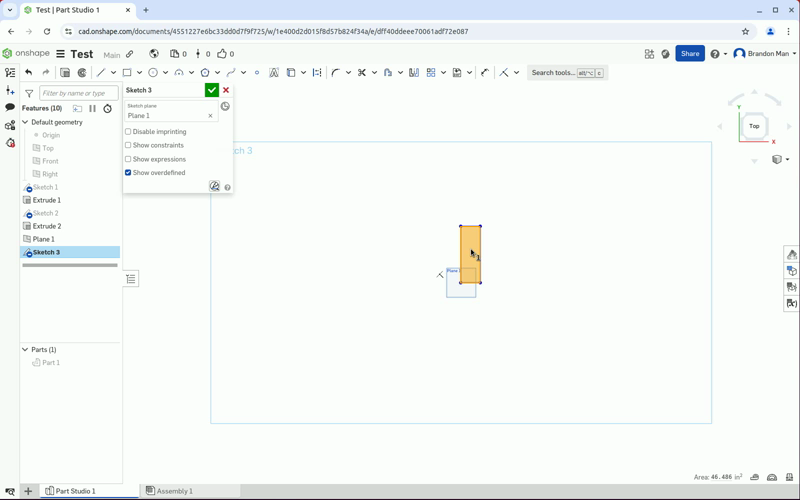
mouse_move(73, 352)
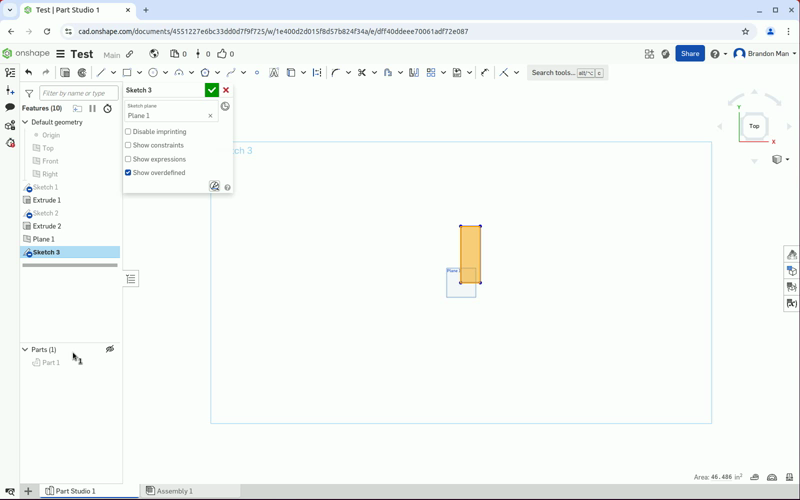
key(shift+y)
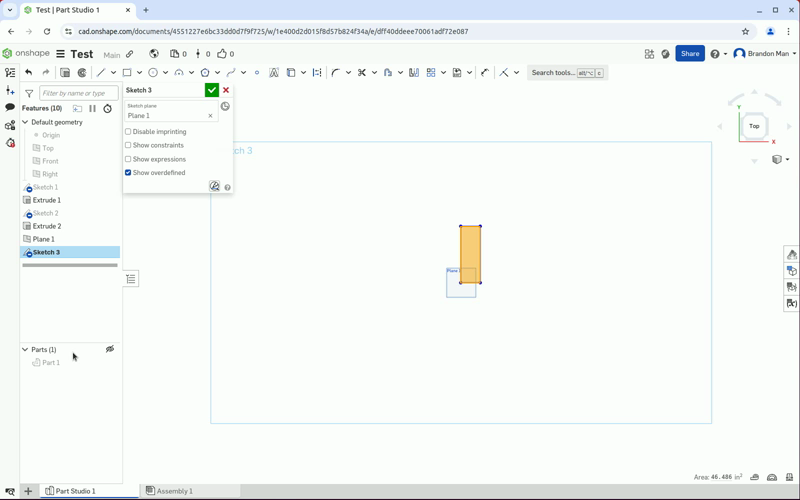
key(shift+e)
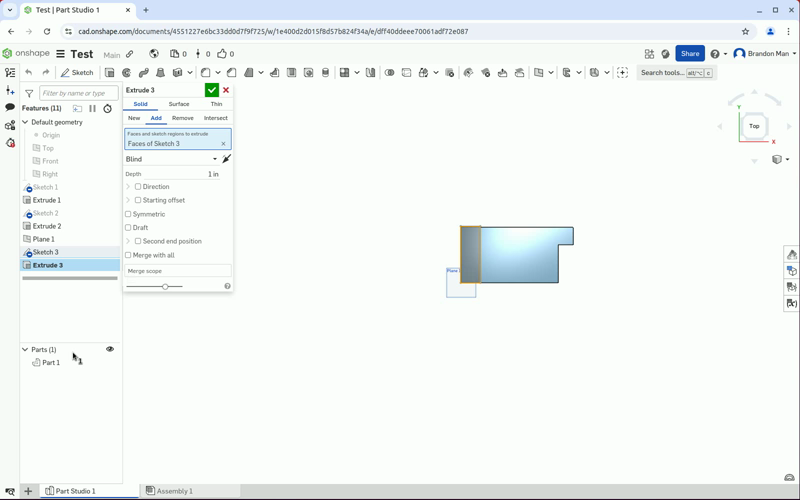
mouse_move(143, 106)
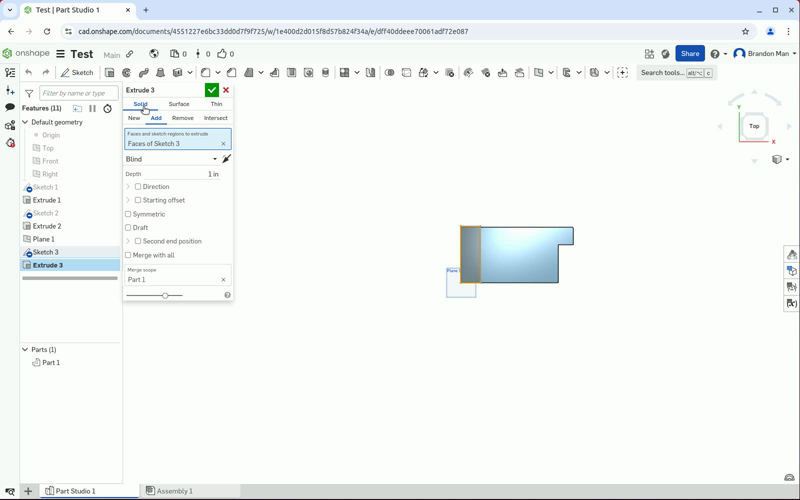
click(143, 106)
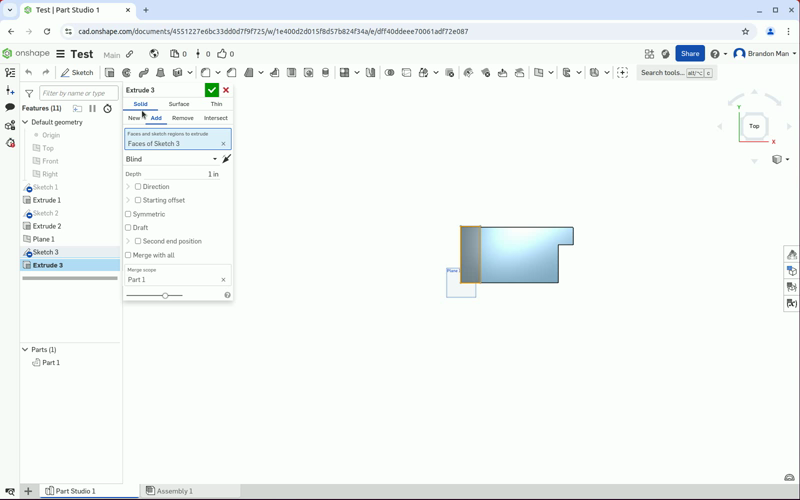
mouse_move(137, 120)
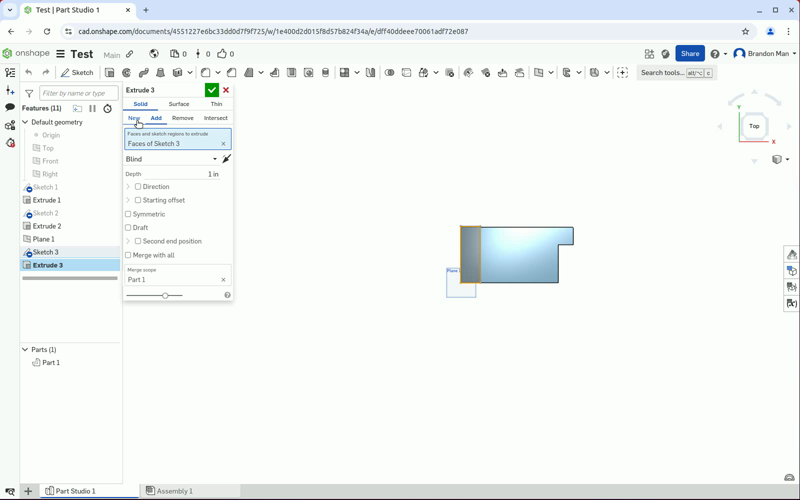
click(137, 120)
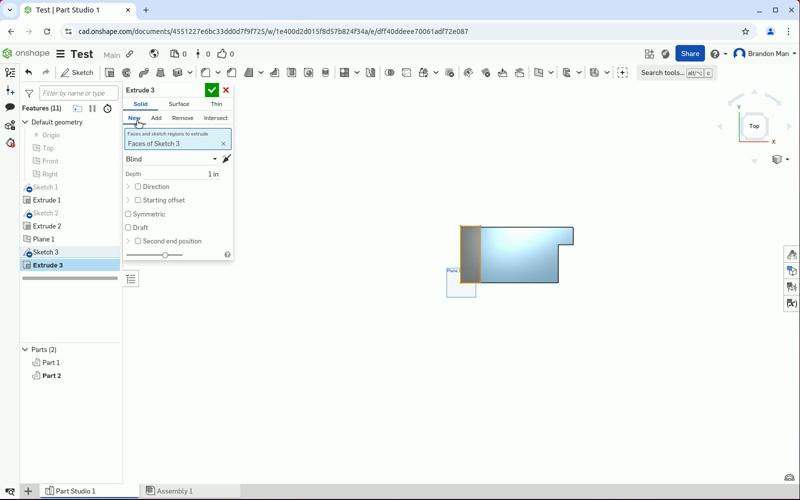
key(tab, 4)
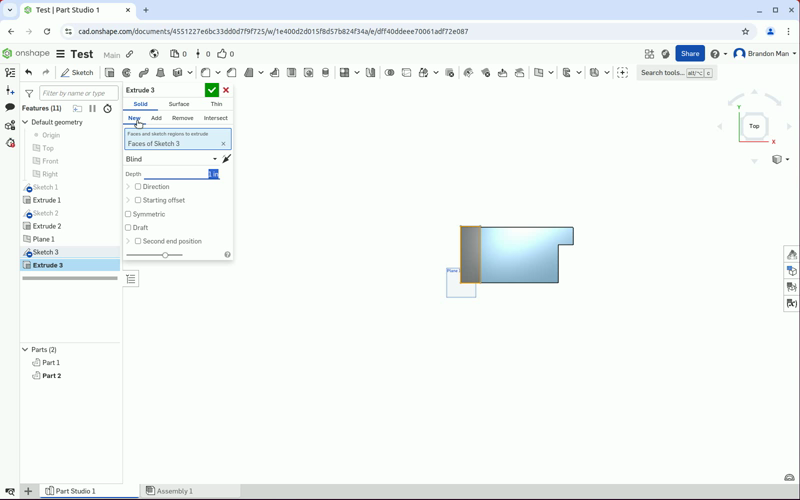
text(3.851)
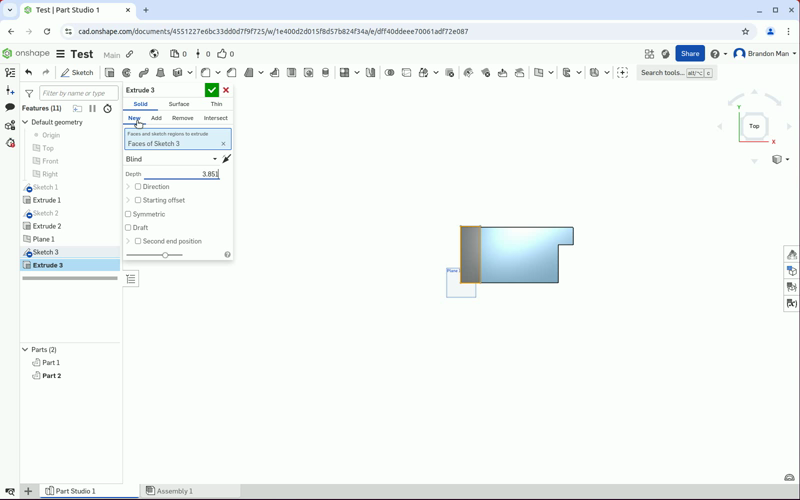
key(enter)
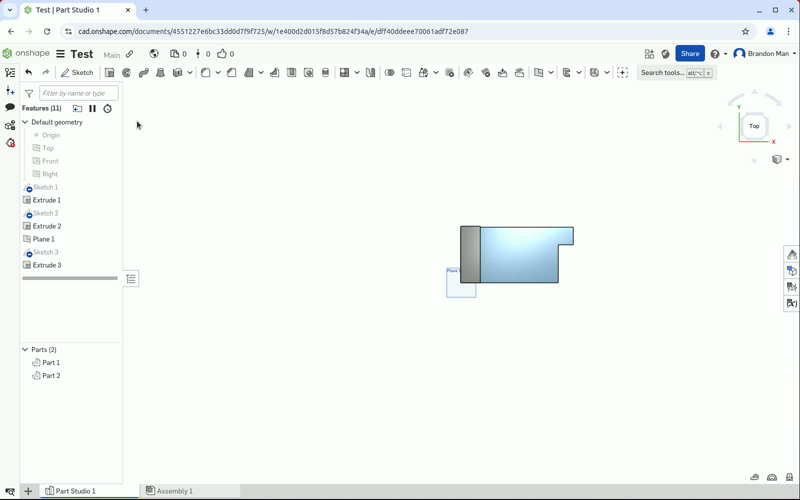
key(shift+h)
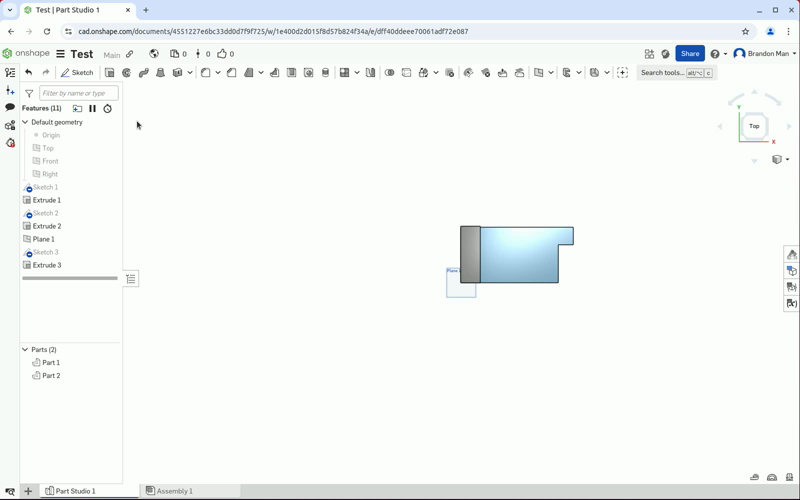
key(shift+h)
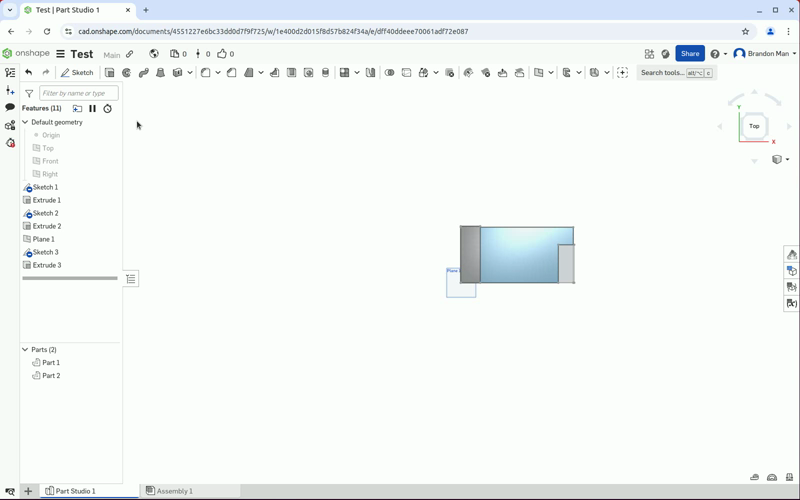
key(shift+7)
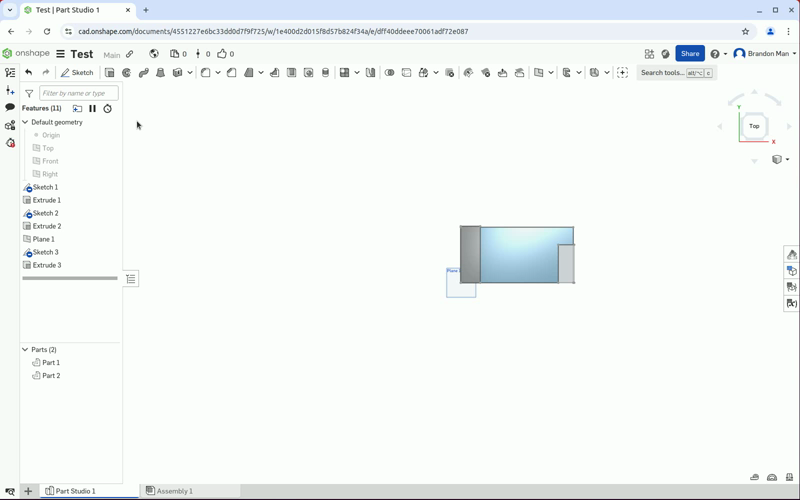
key(up, 3)
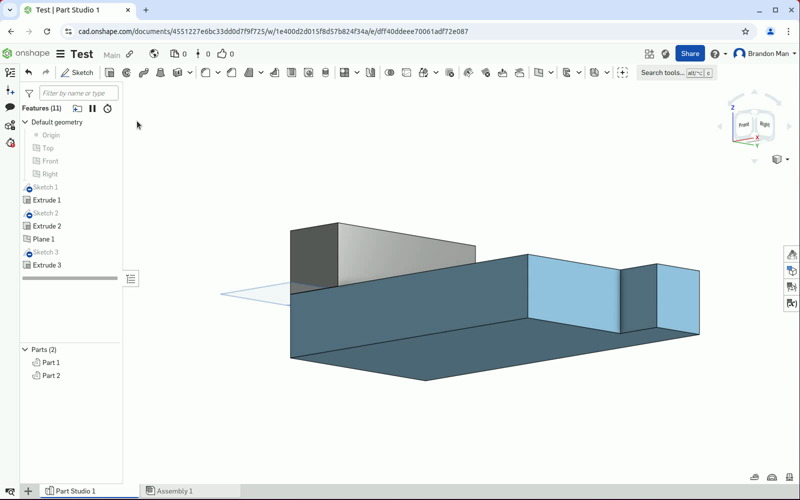
key(left, 3)
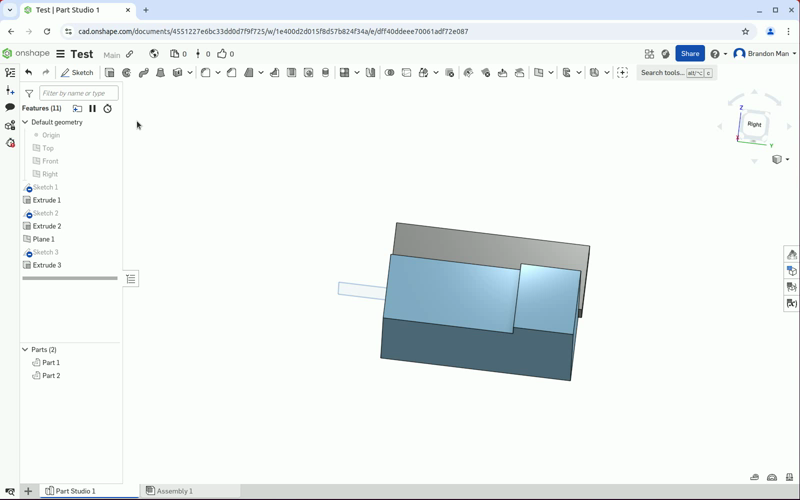
key(right, 3)
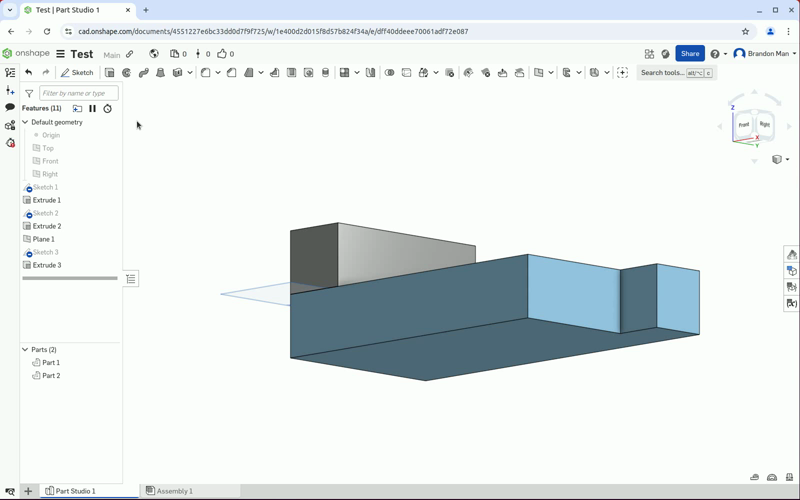
key(down, 3)
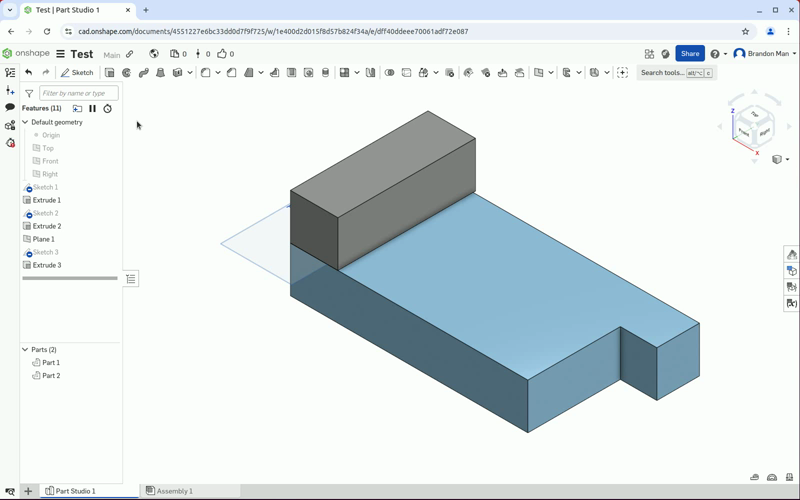
mouse_move(73, 189)
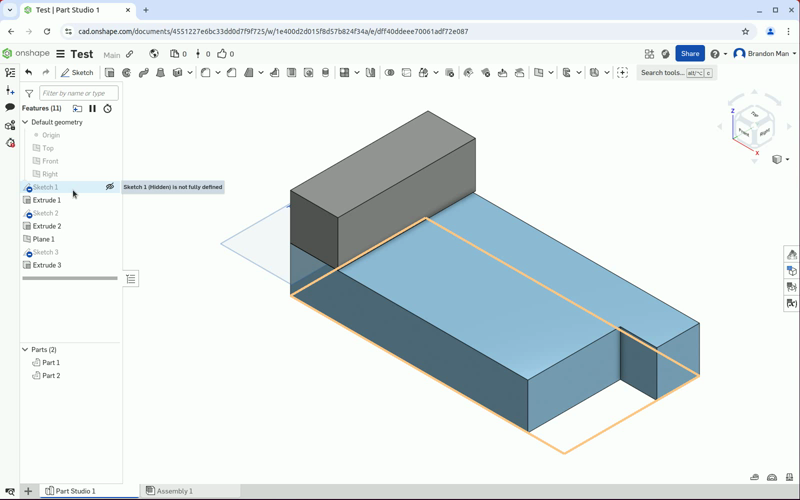
click(73, 189)